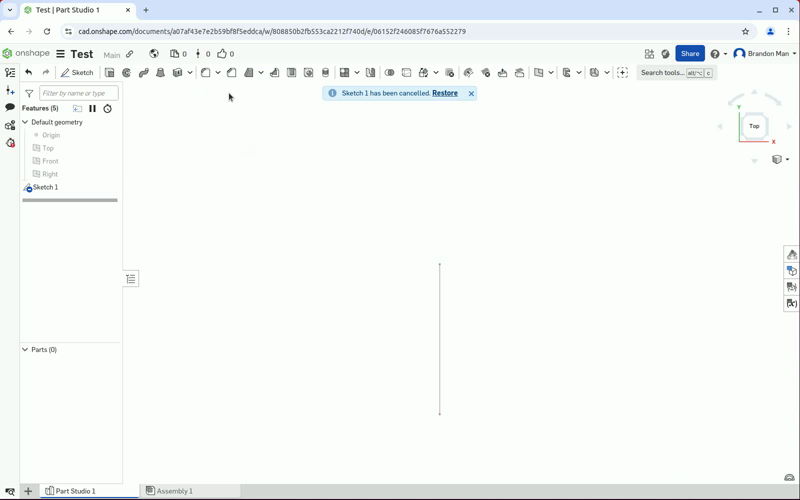
key(shift+h)
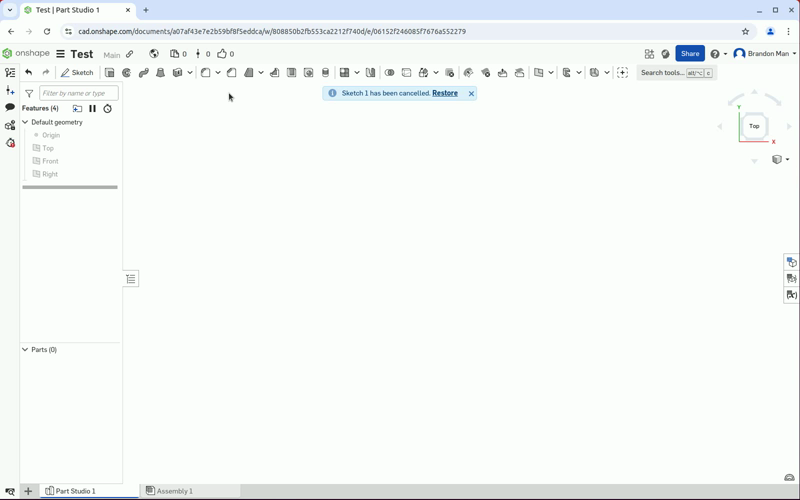
mouse_move(73, 352)
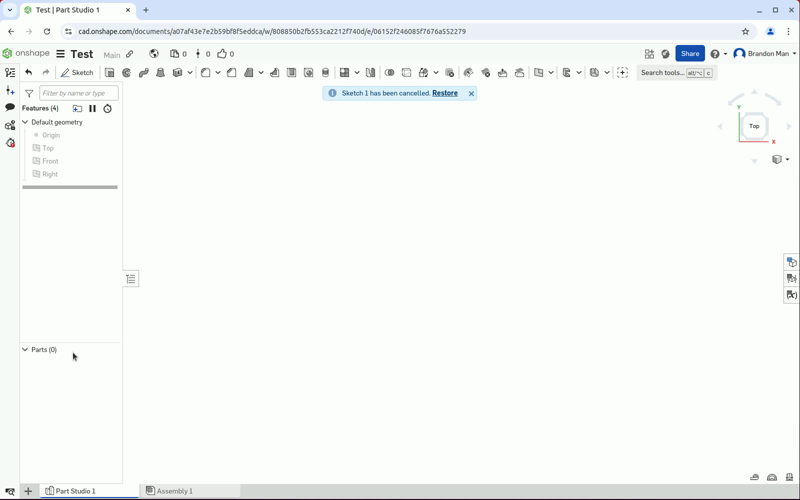
key(y)
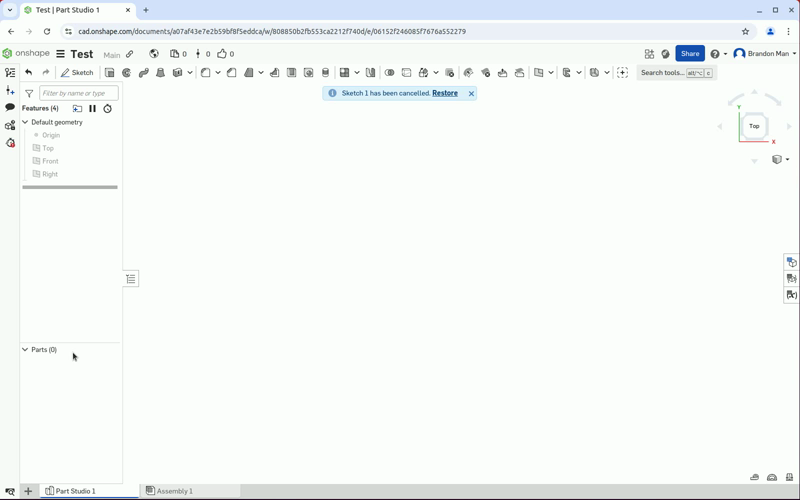
key(shift+p)
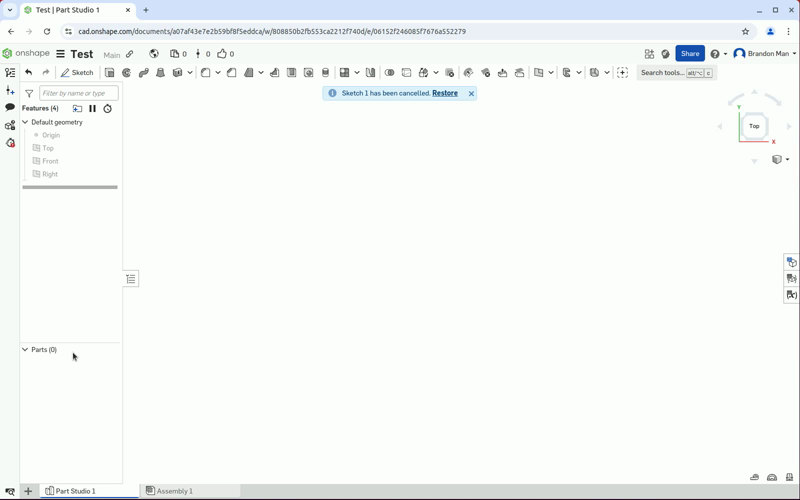
key(space)
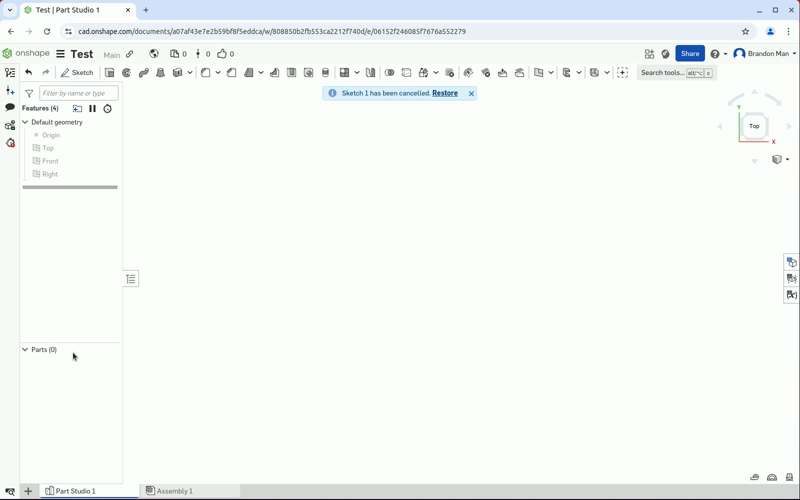
key_down(shift)
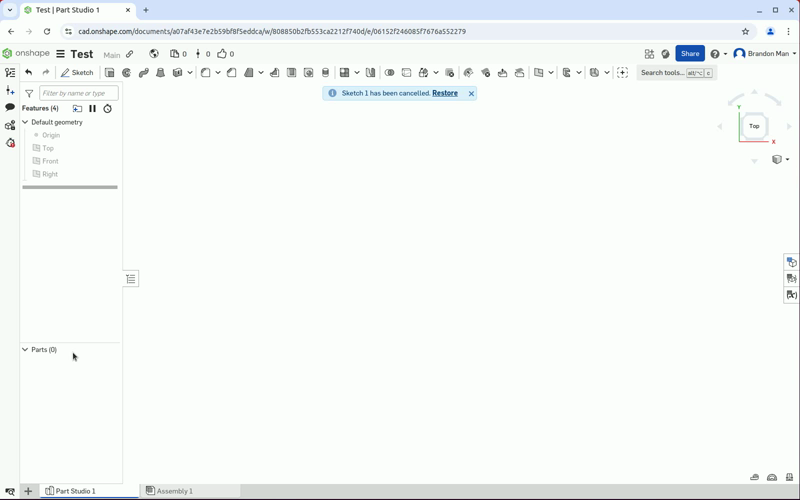
key(up)
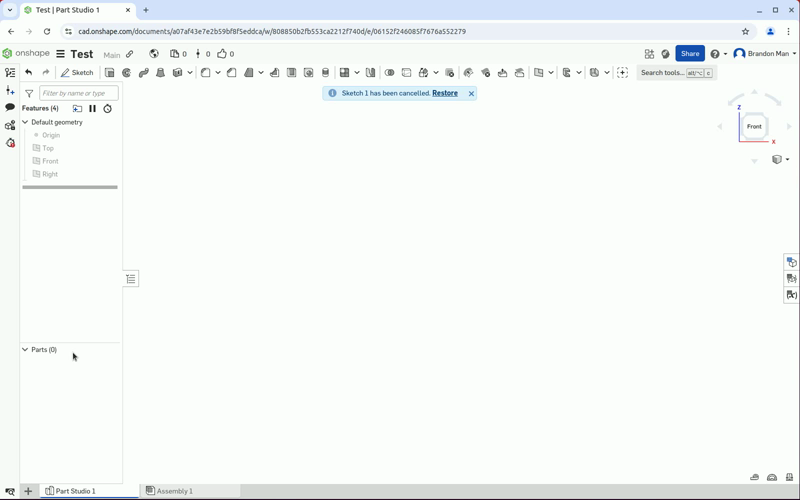
key_up(shift)
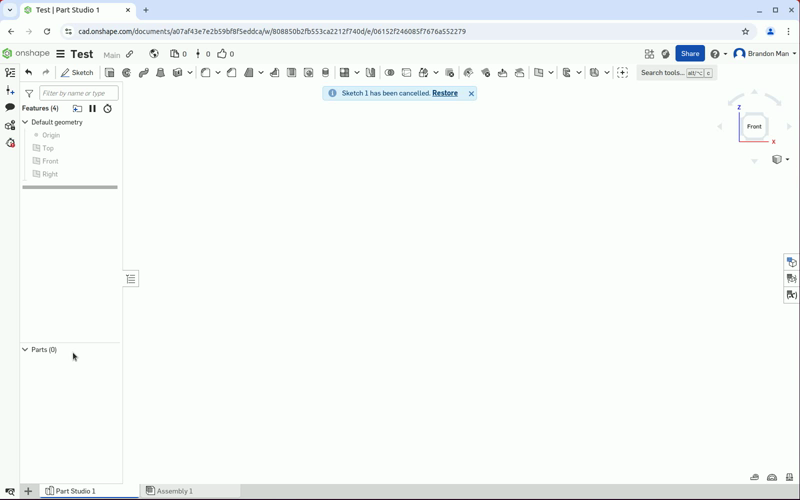
mouse_move(73, 352)
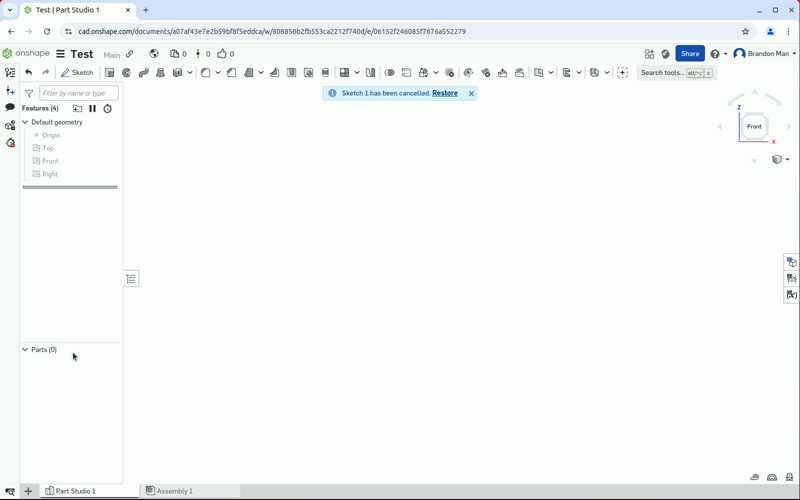
key(shift+y)
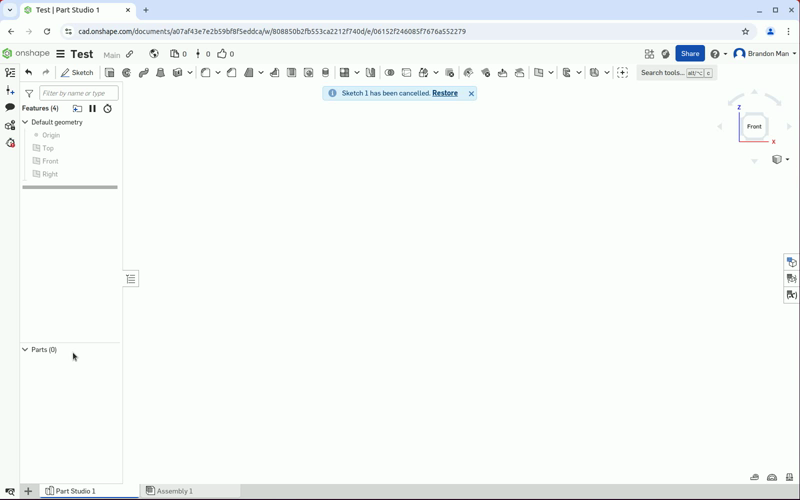
key(shift+s)
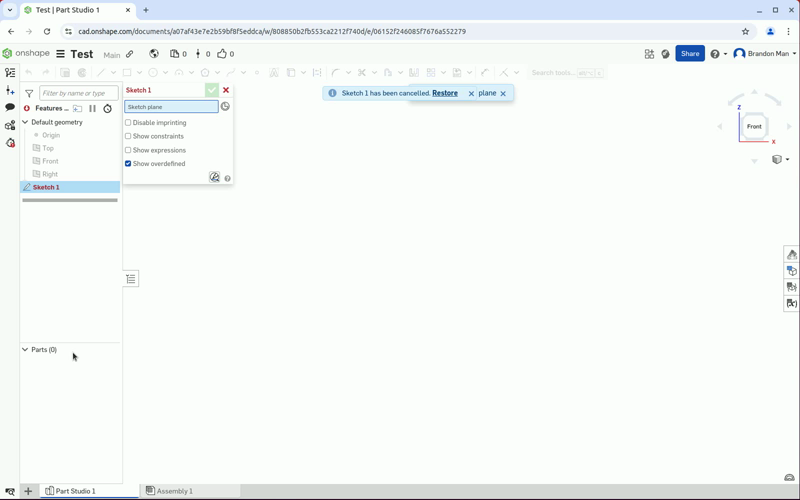
mouse_move(73, 163)
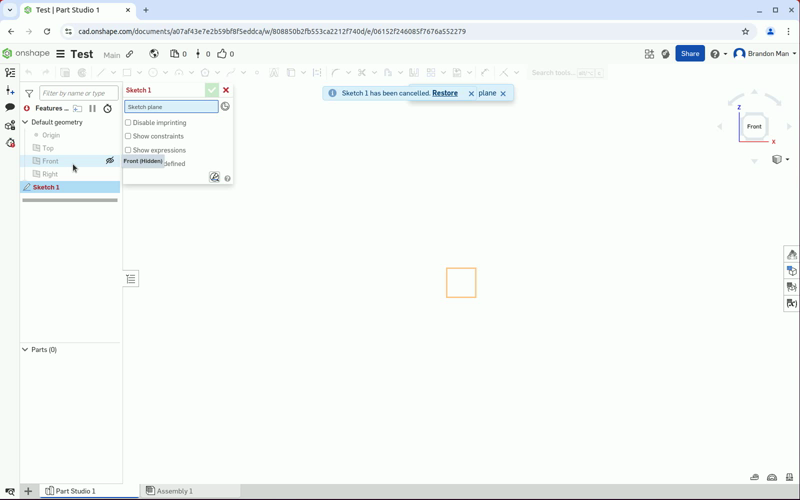
click(73, 163)
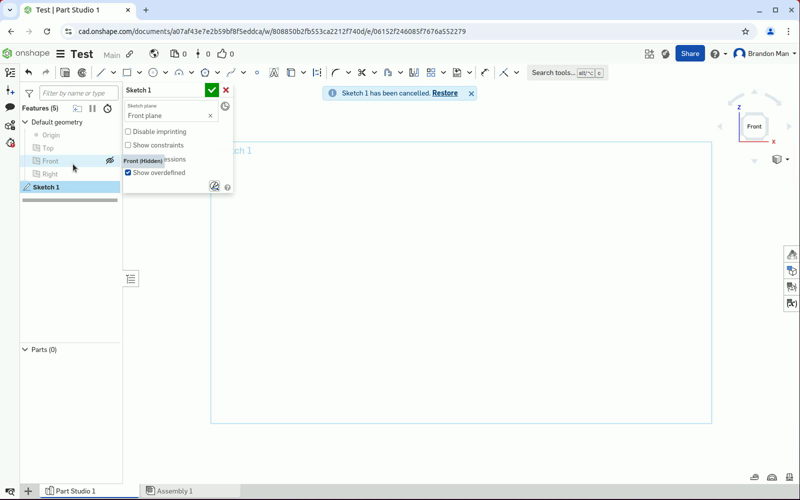
mouse_move(73, 352)
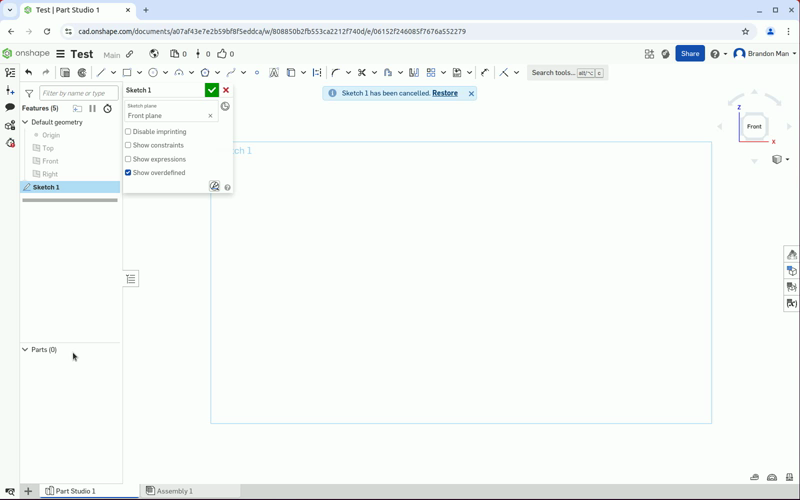
key(y)
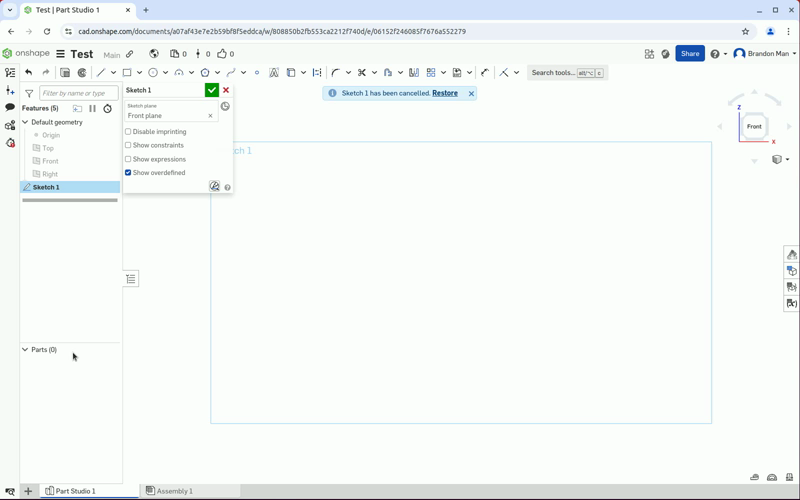
key(l)
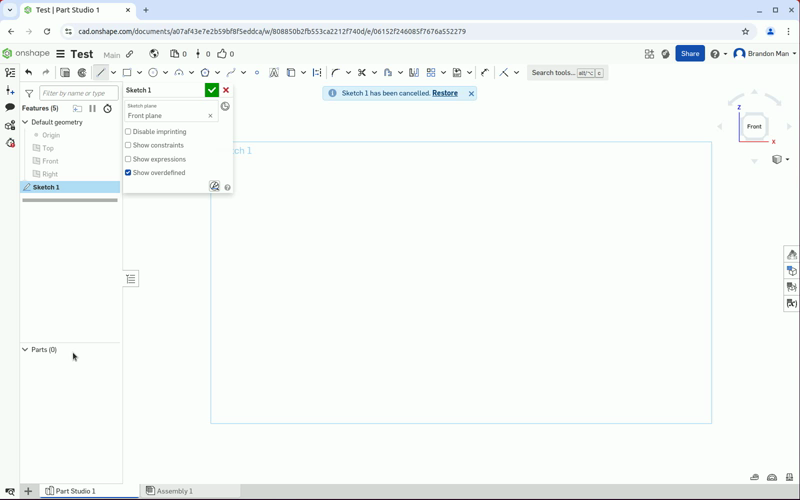
key_down(shift)
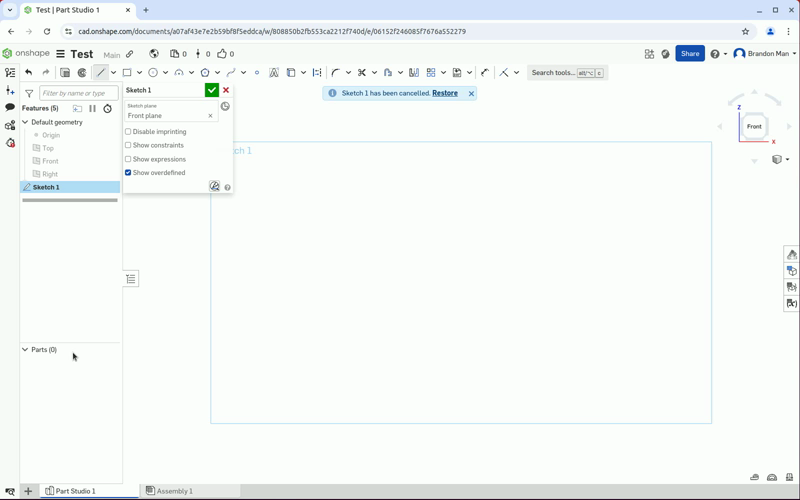
mouse_move(348, 282)
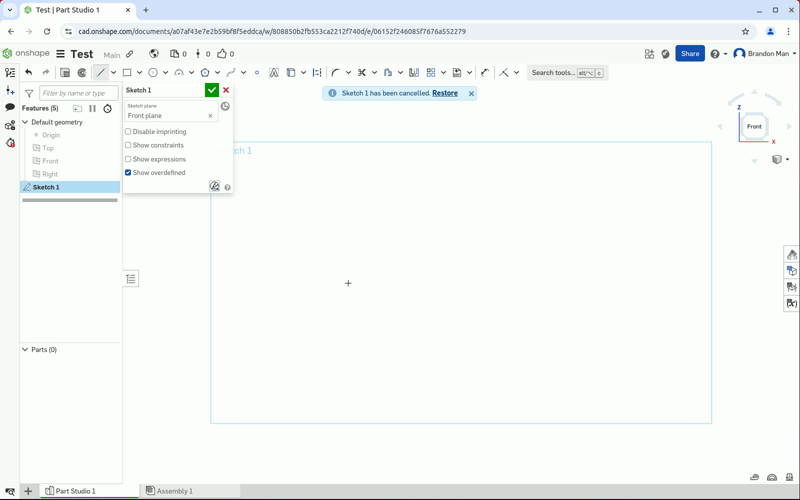
click(348, 282)
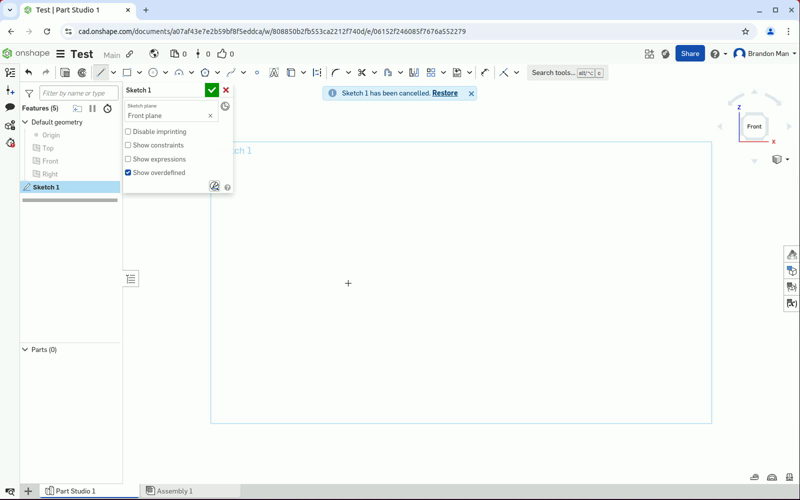
key_up(shift)
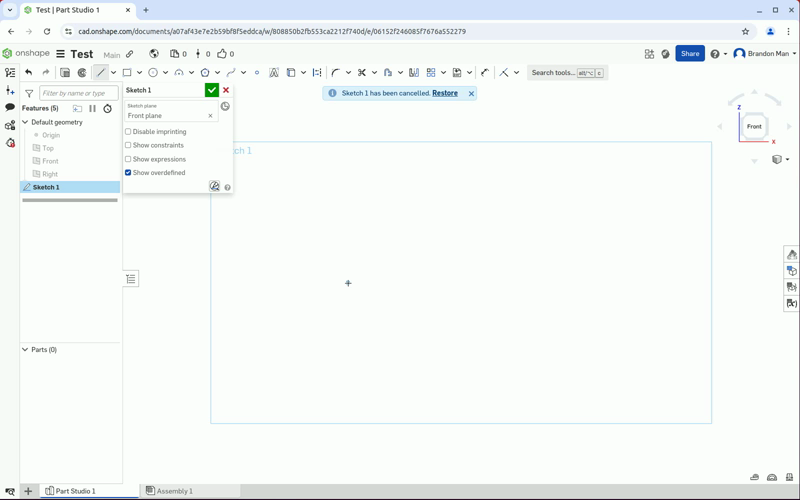
key_down(shift)
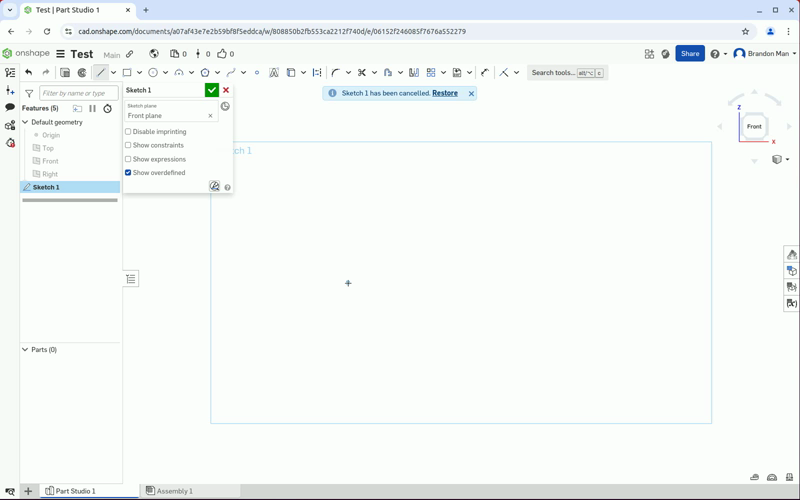
mouse_move(460, 282)
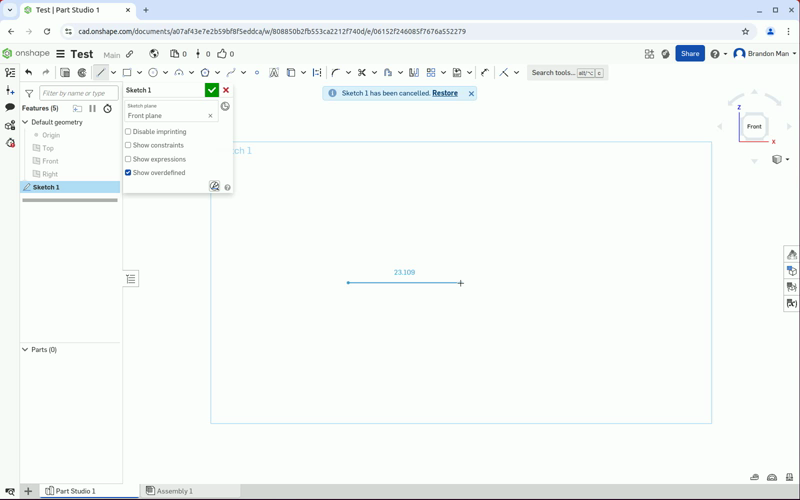
click(460, 282)
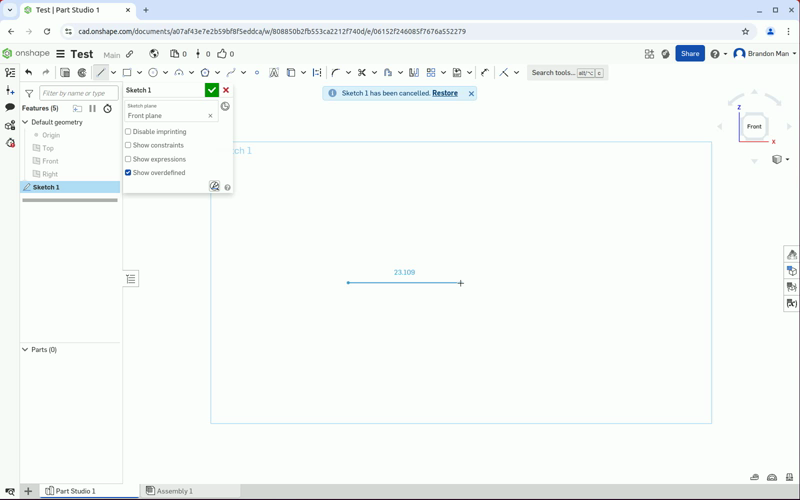
key_up(shift)
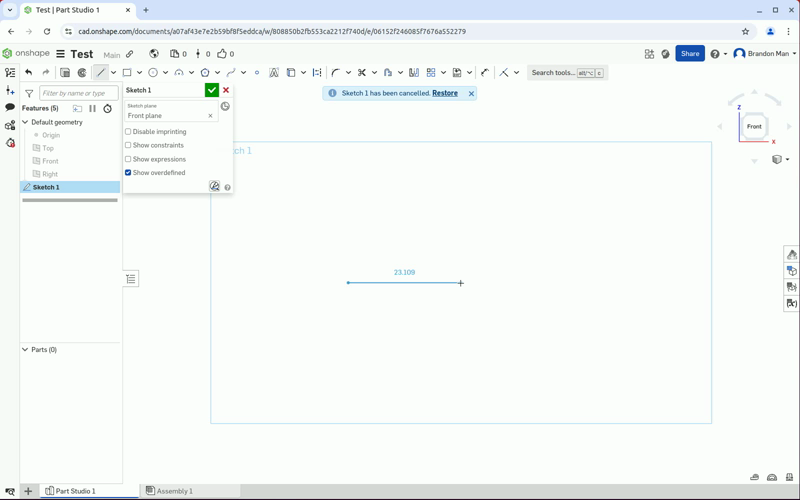
key_down(shift)
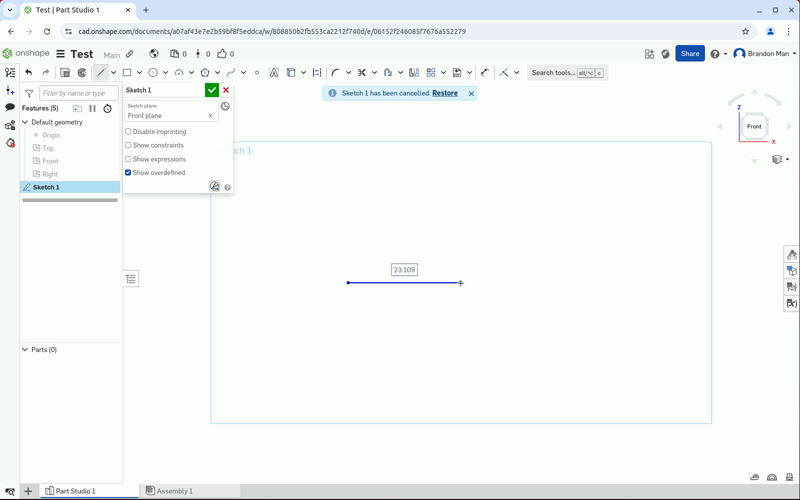
mouse_move(460, 170)
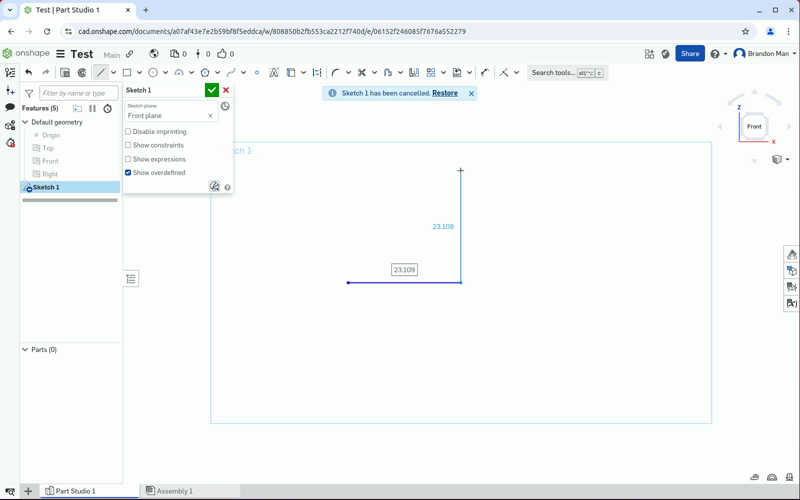
click(460, 170)
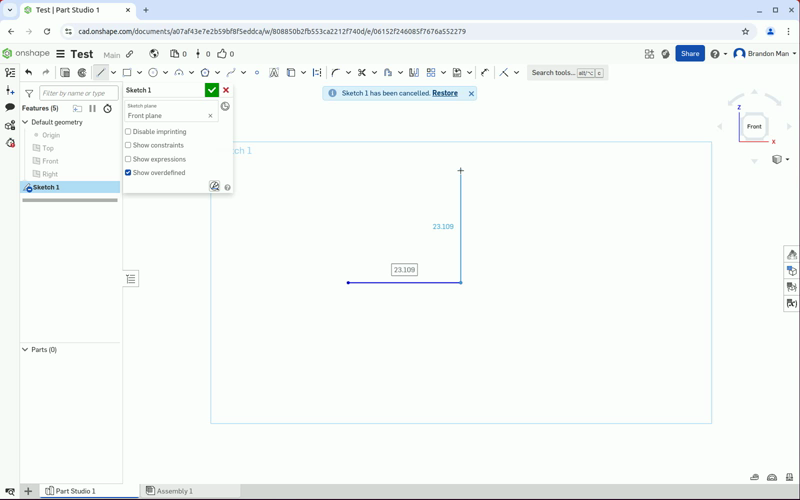
key_up(shift)
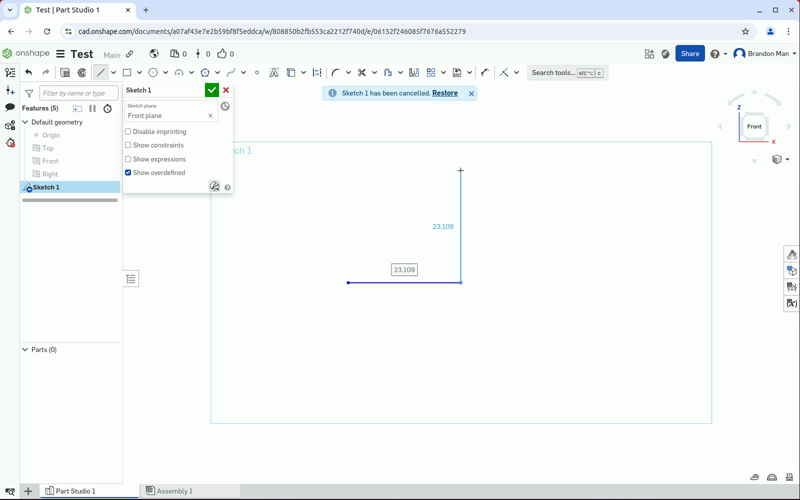
key_down(shift)
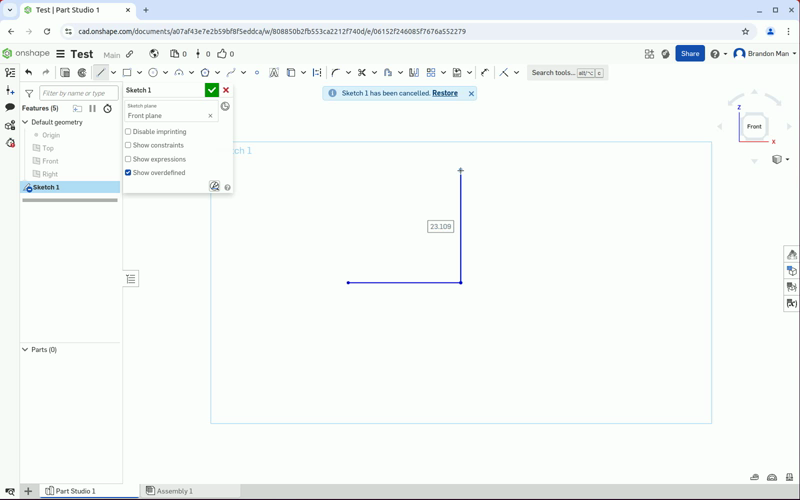
mouse_move(348, 170)
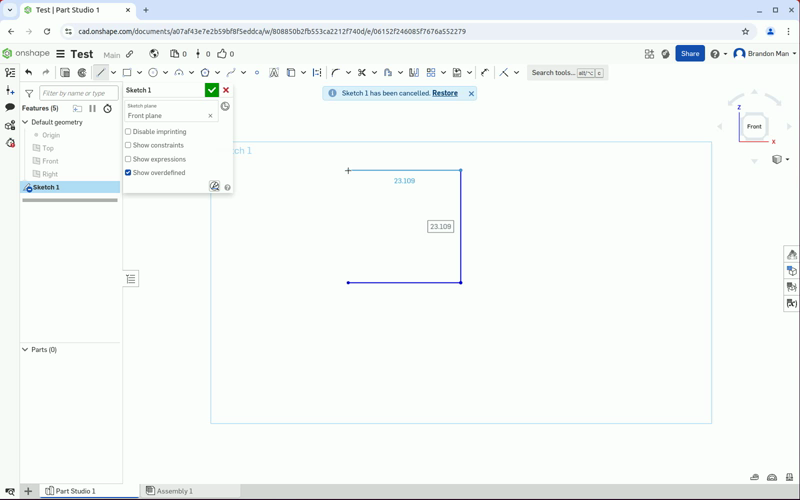
click(348, 170)
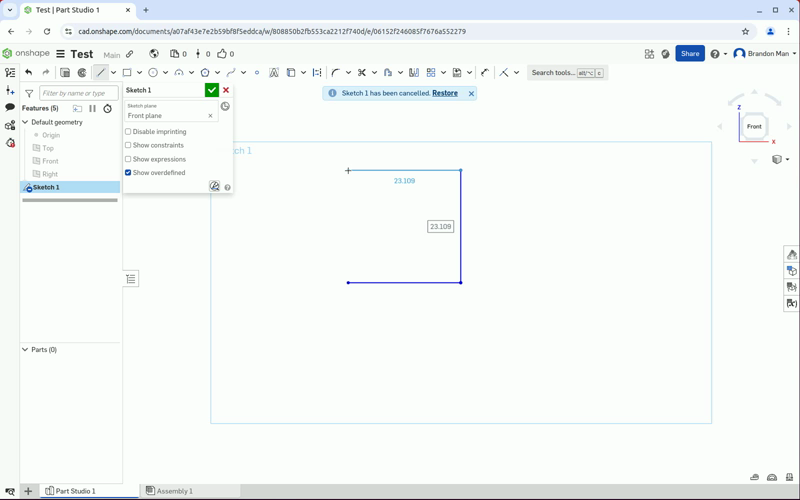
key_up(shift)
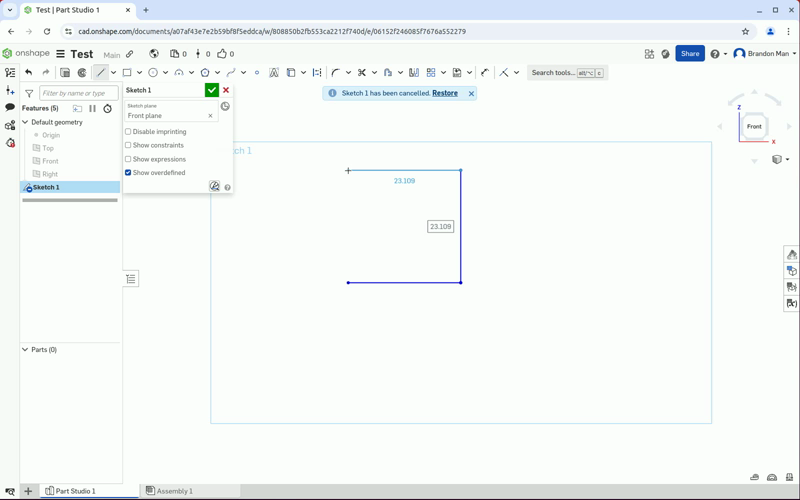
key_down(shift)
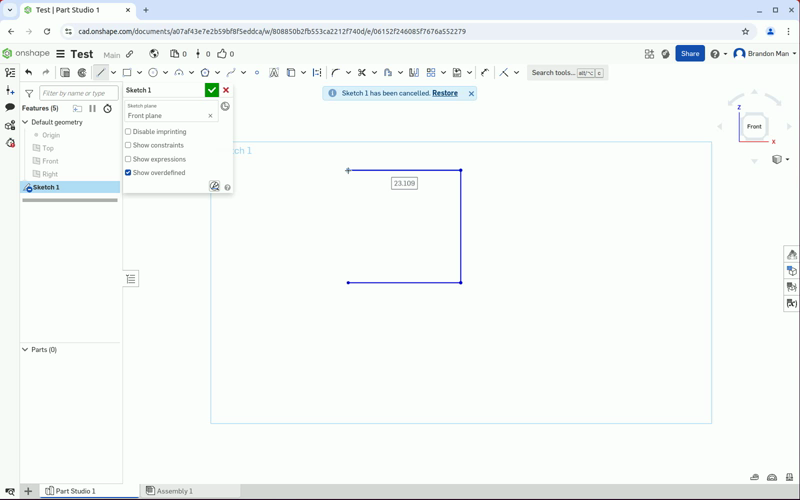
mouse_move(348, 282)
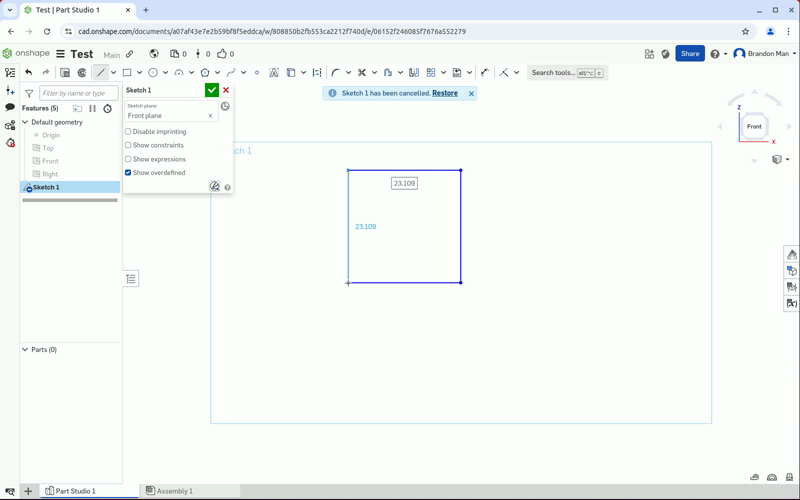
key_up(shift)
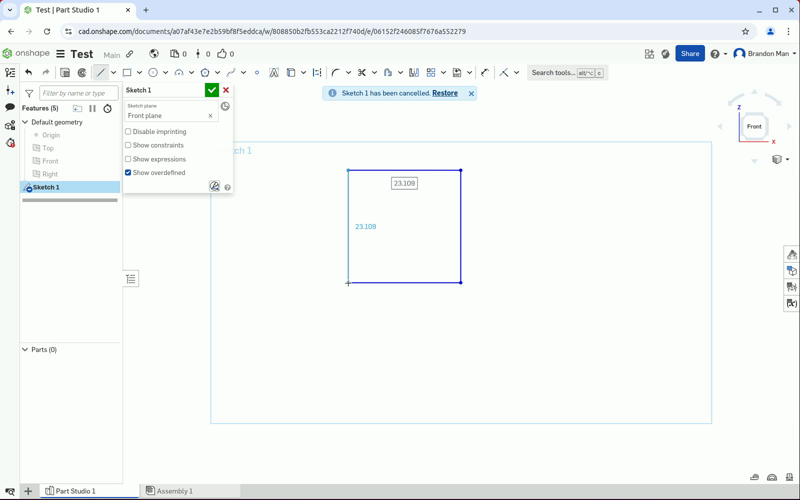
click(348, 282)
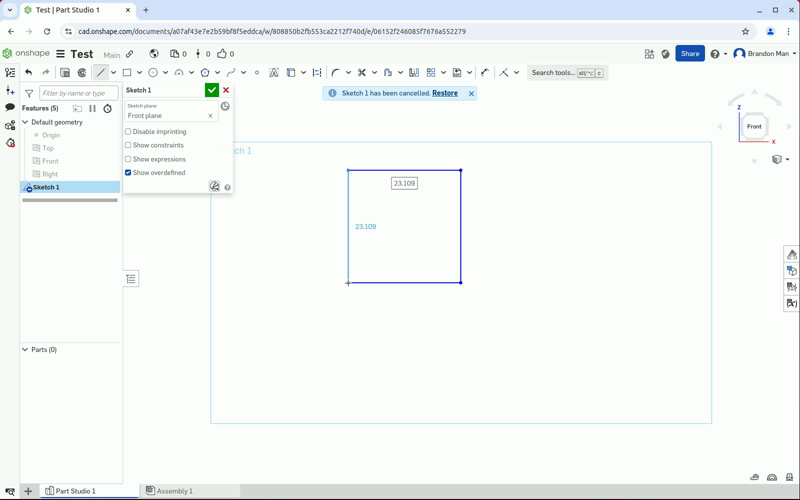
key(esc)
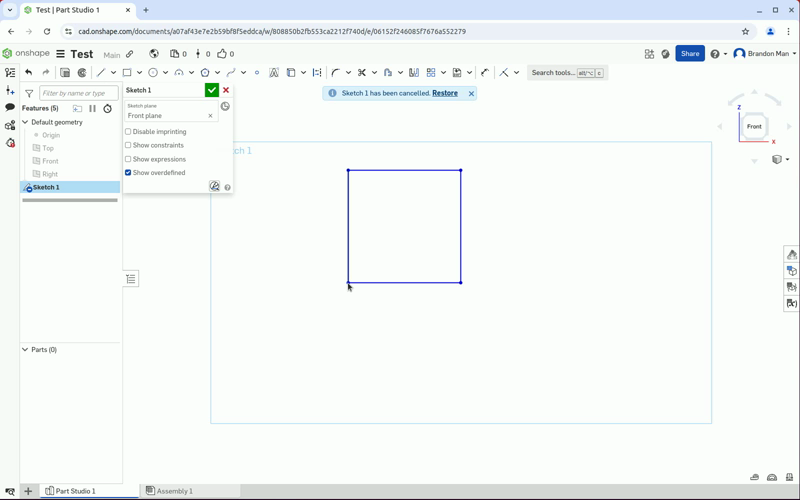
mouse_move(435, 251)
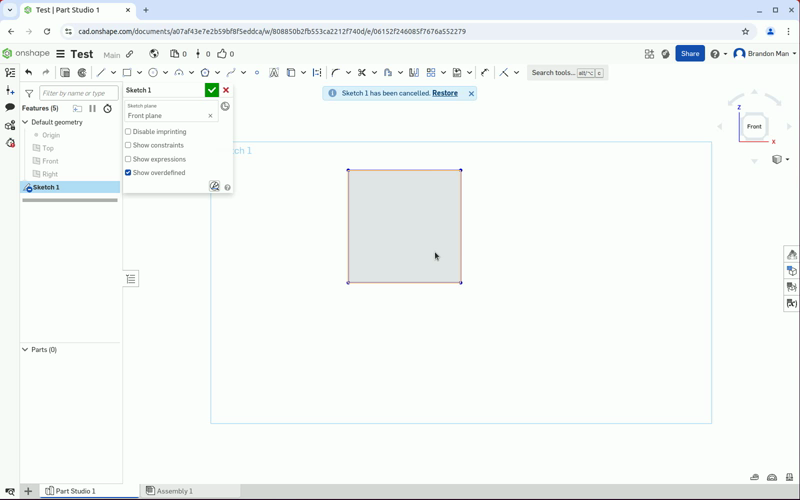
click(435, 251)
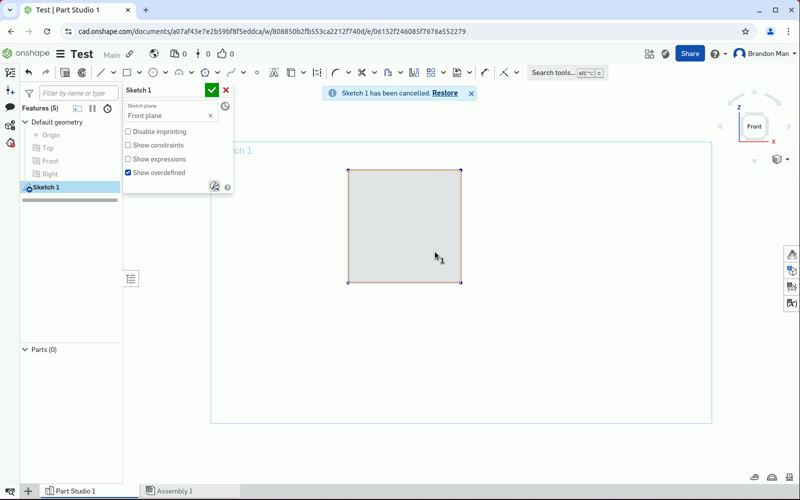
mouse_move(73, 352)
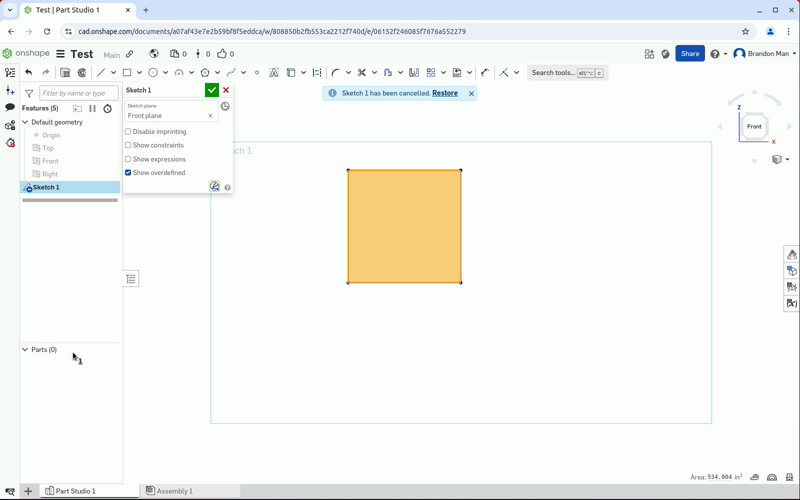
key(shift+y)
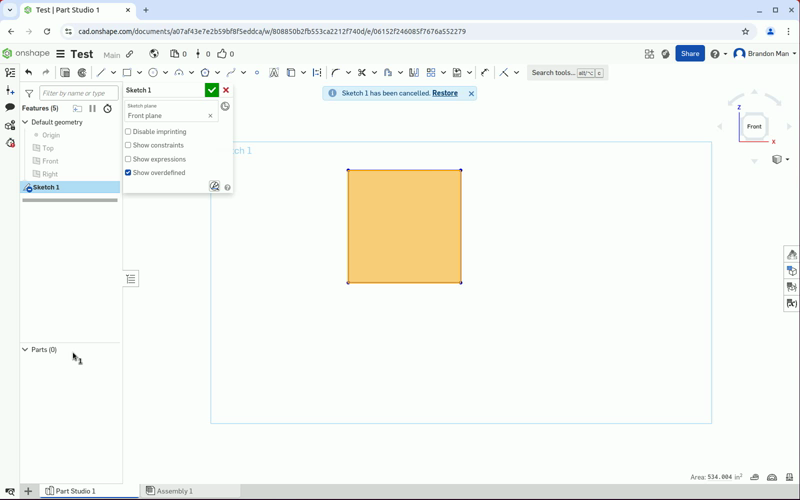
key(shift+e)
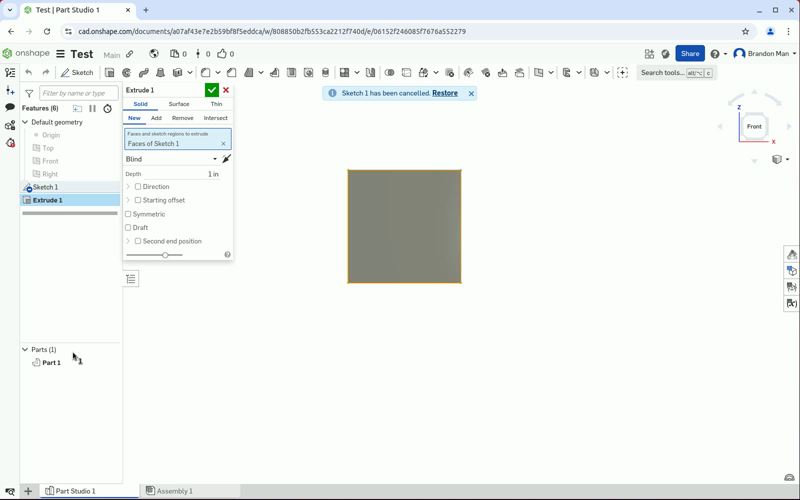
mouse_move(143, 106)
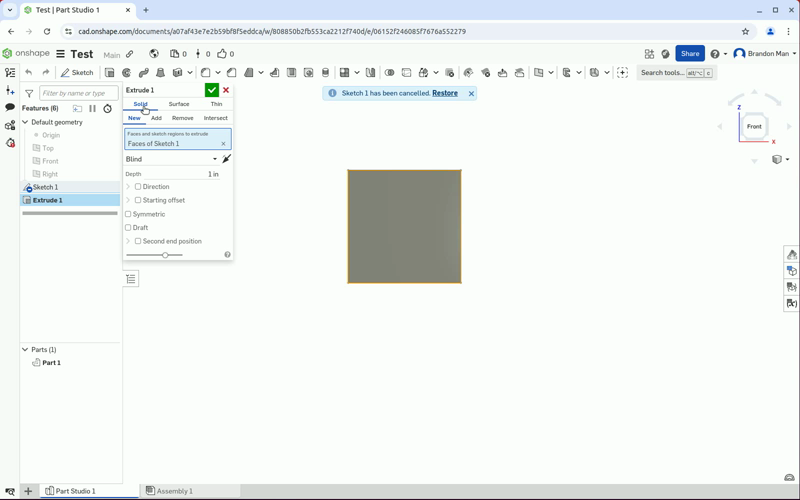
click(143, 106)
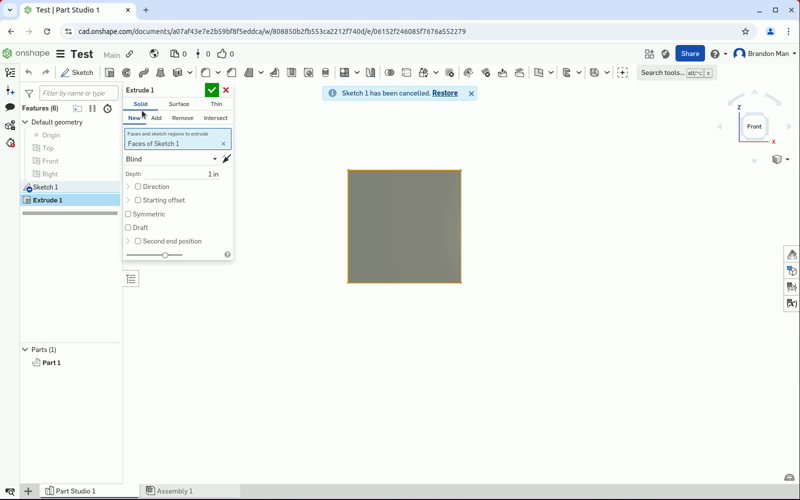
mouse_move(137, 120)
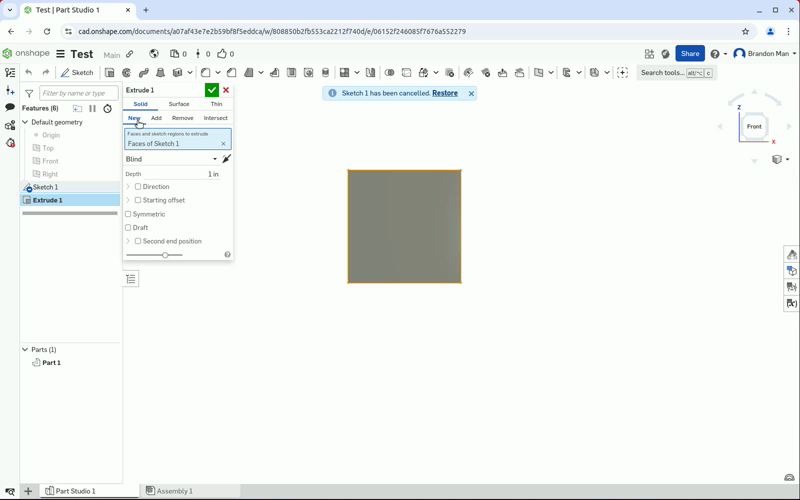
click(137, 120)
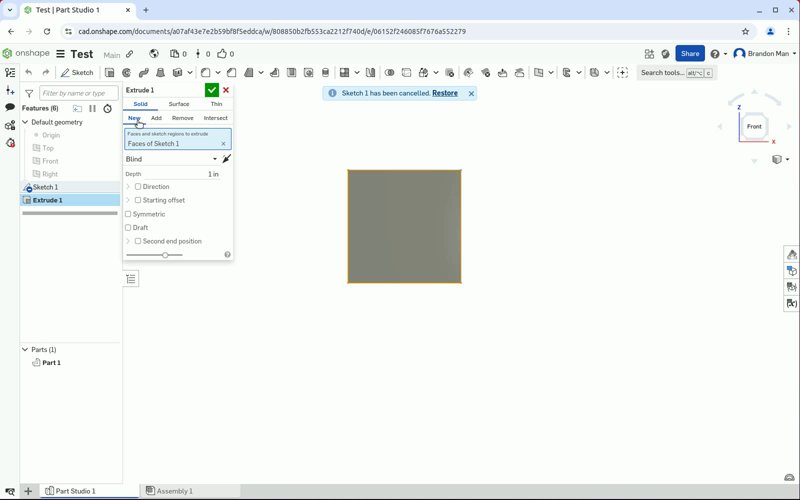
key(tab, 4)
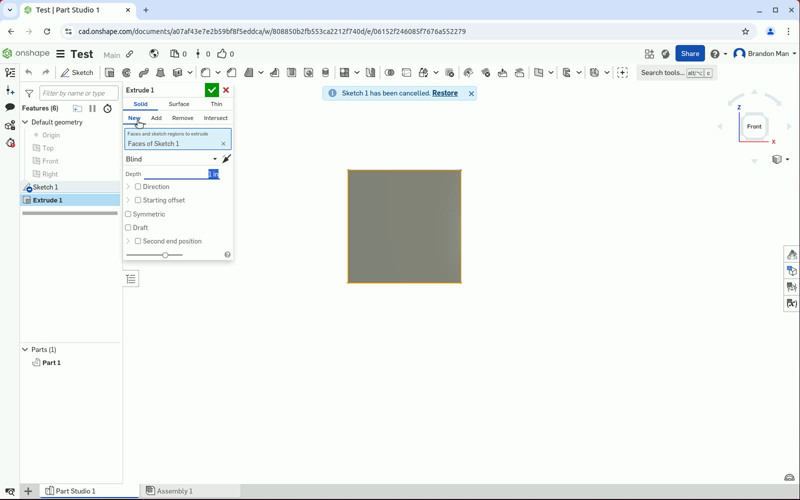
text(23.108)
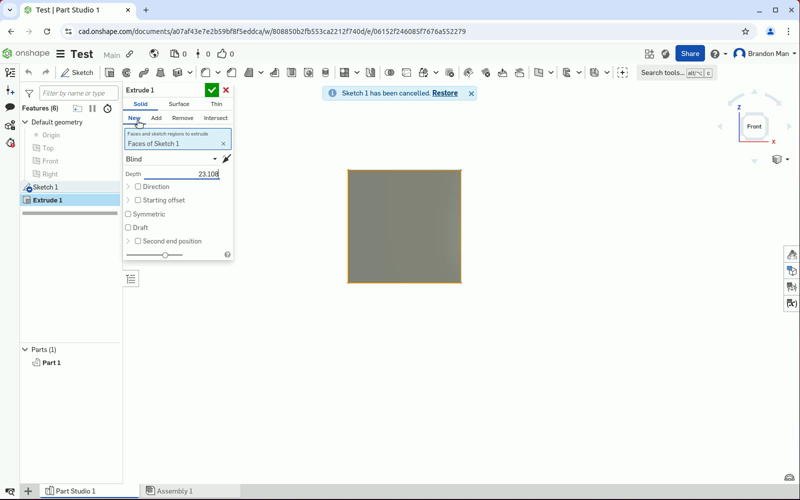
key(enter)
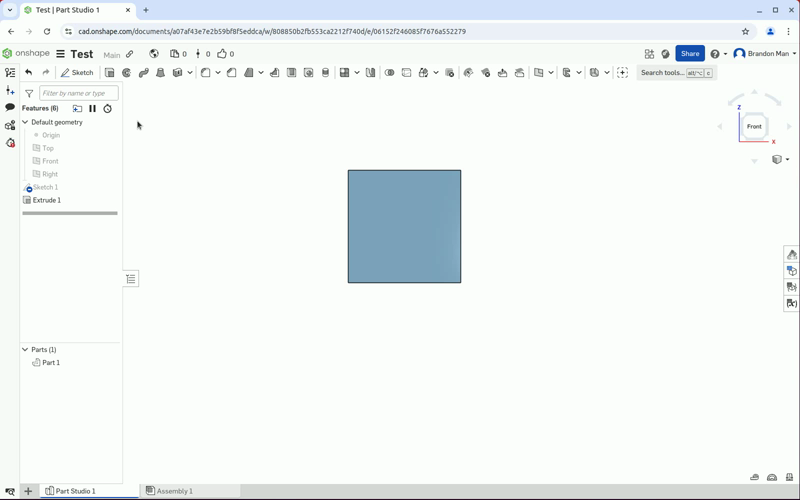
key(shift+h)
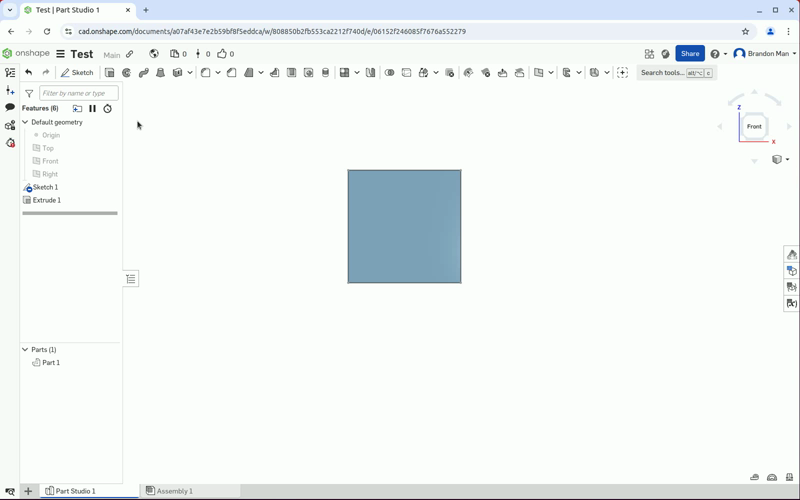
key(shift+h)
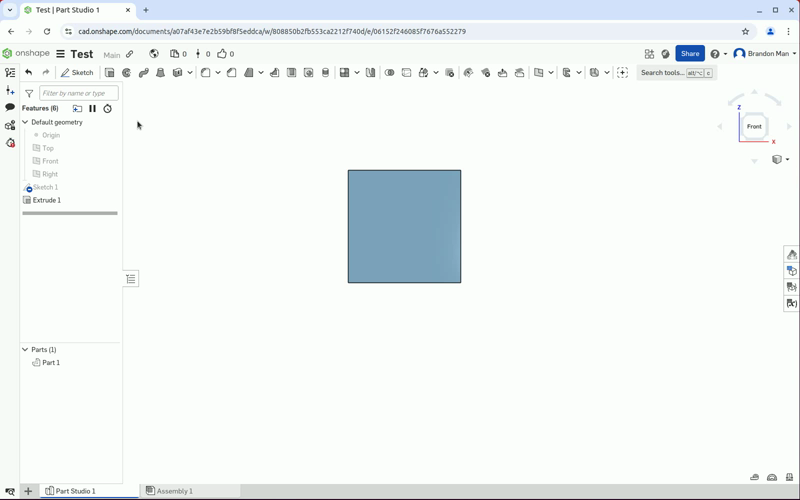
mouse_move(73, 189)
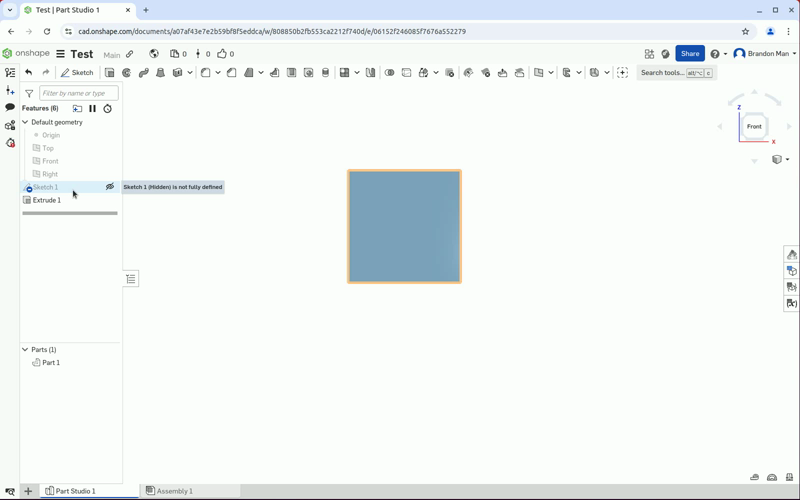
click(73, 189)
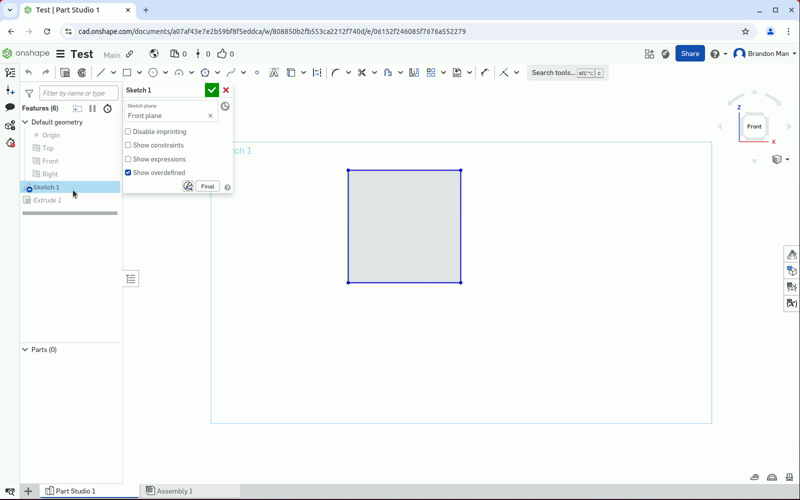
mouse_move(229, 92)
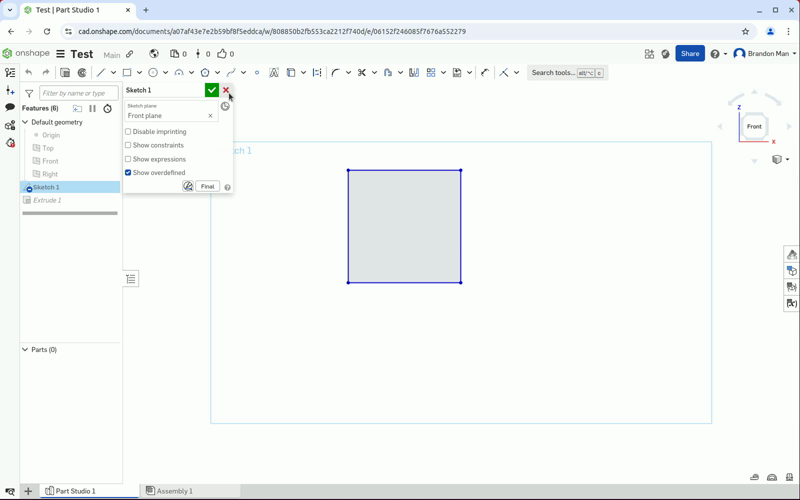
click(229, 92)
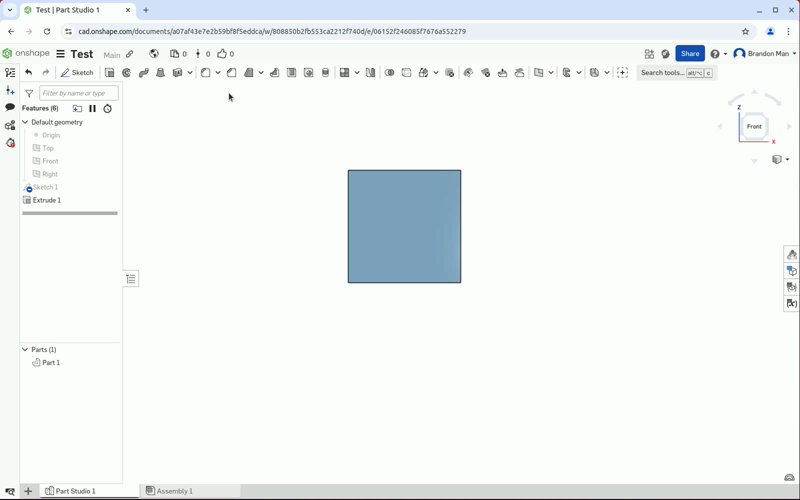
mouse_move(73, 352)
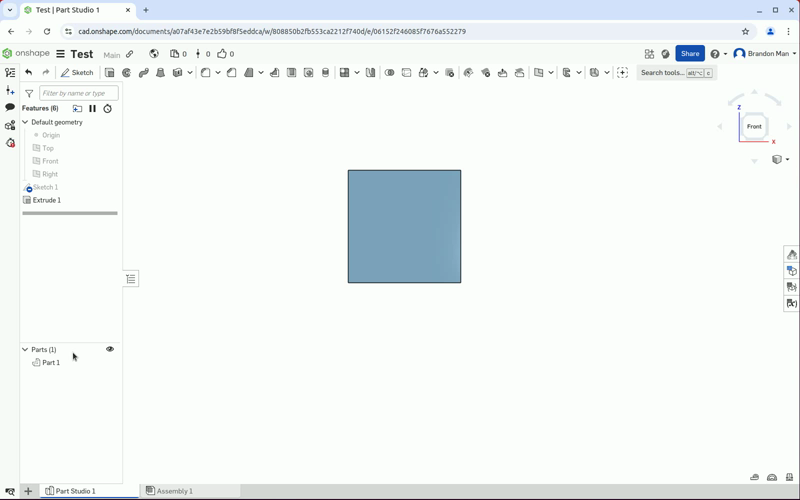
key(y)
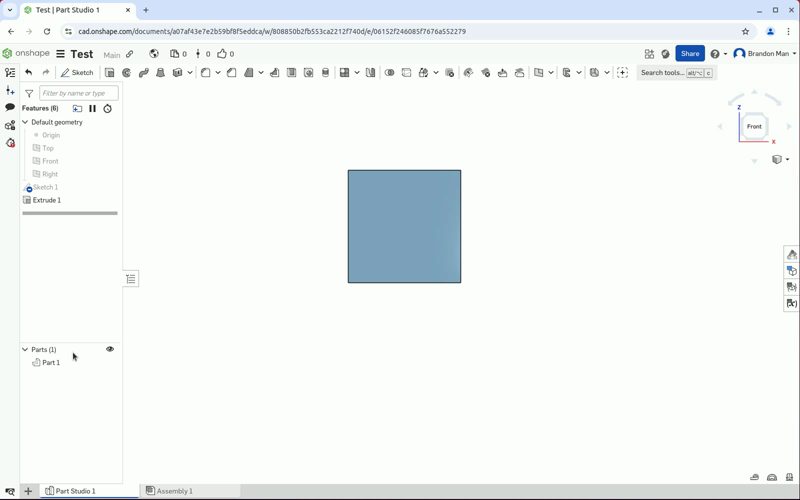
key(shift+p)
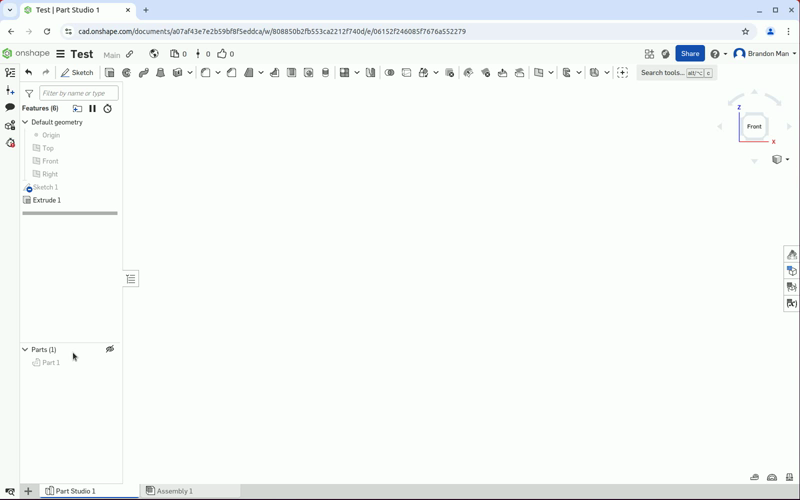
key(space)
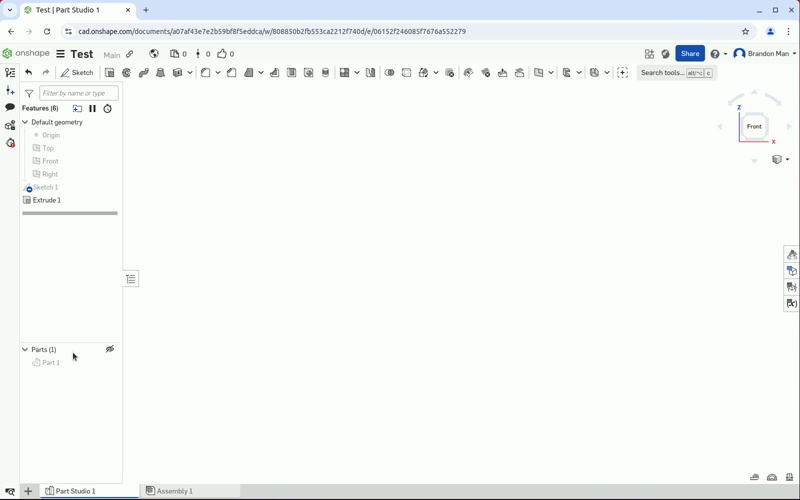
key_down(shift)
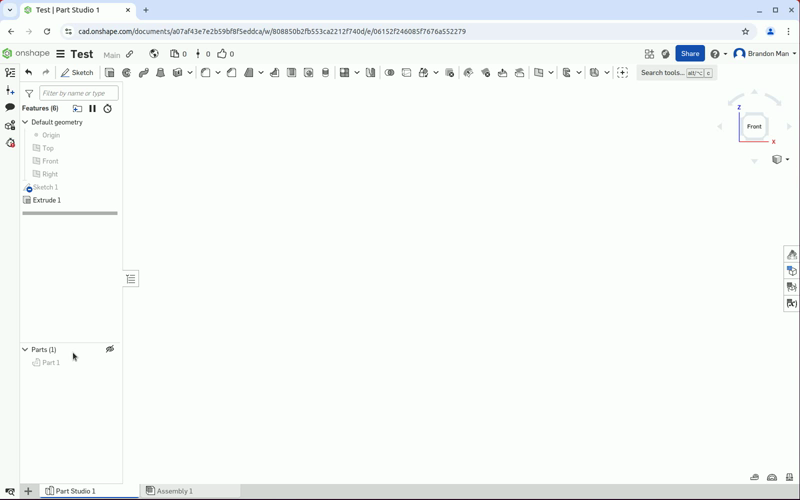
key(left)
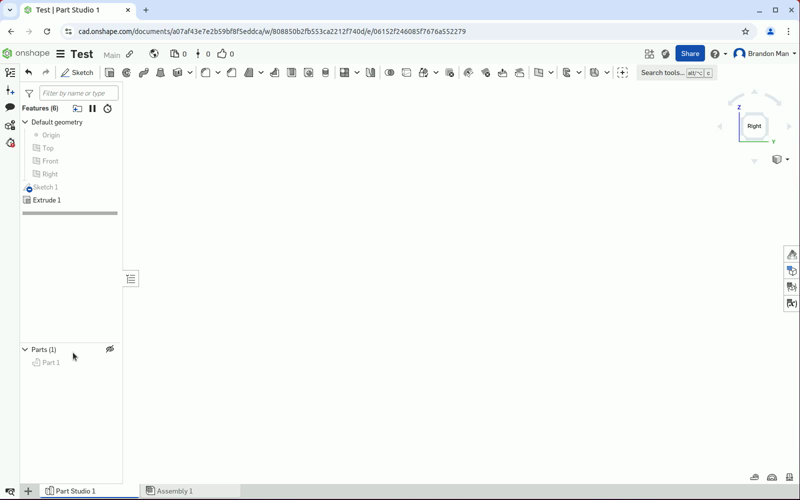
key_up(shift)
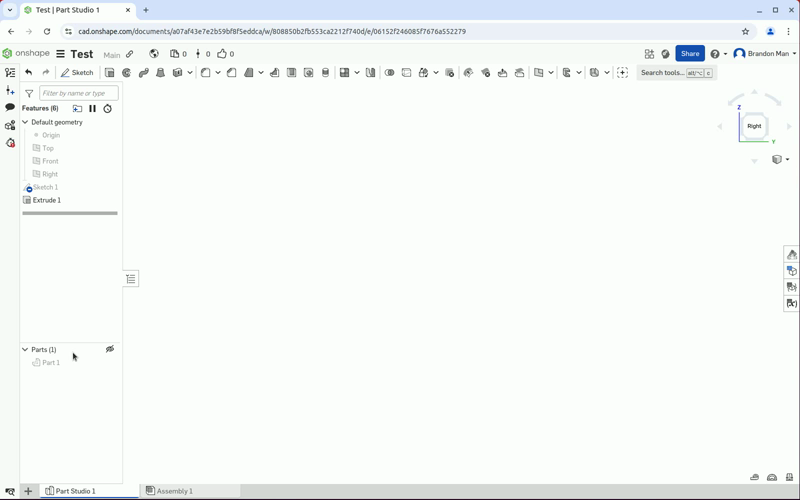
mouse_move(73, 352)
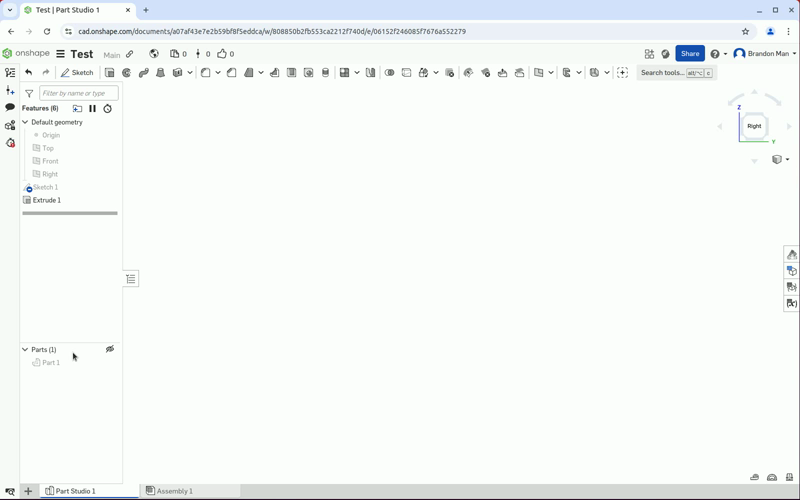
key(shift+y)
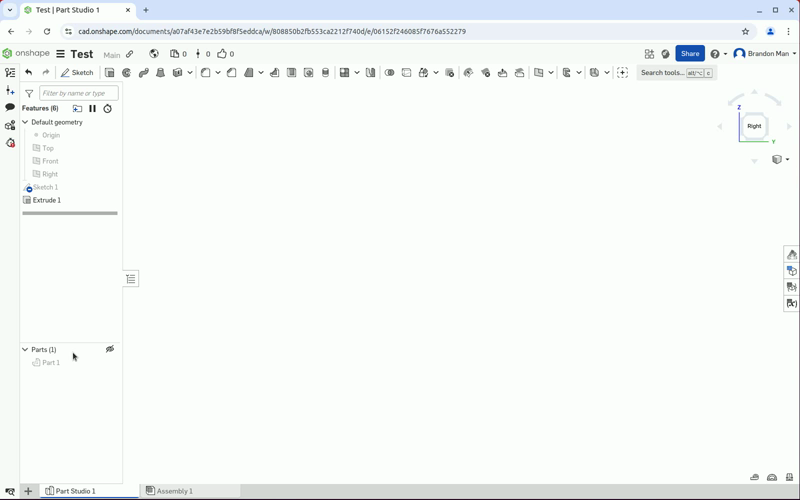
key(shift+s)
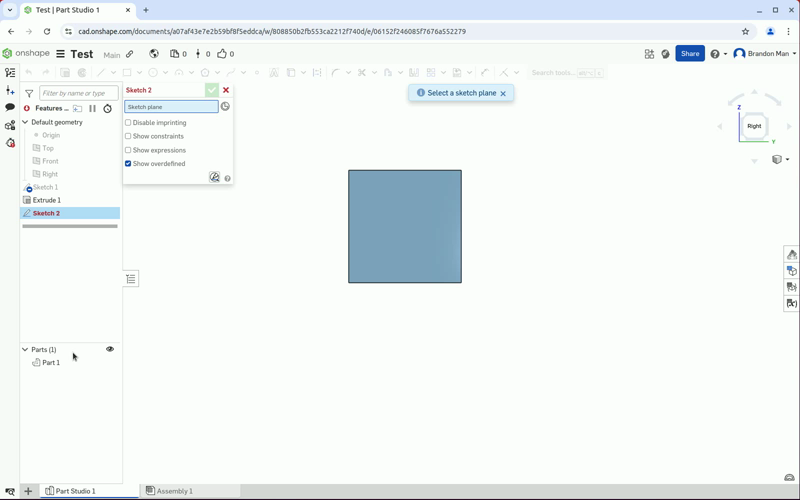
mouse_move(73, 176)
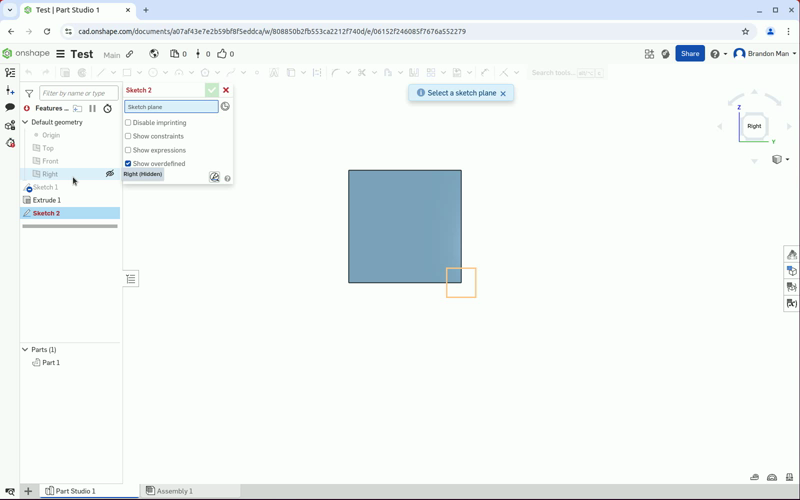
click(73, 176)
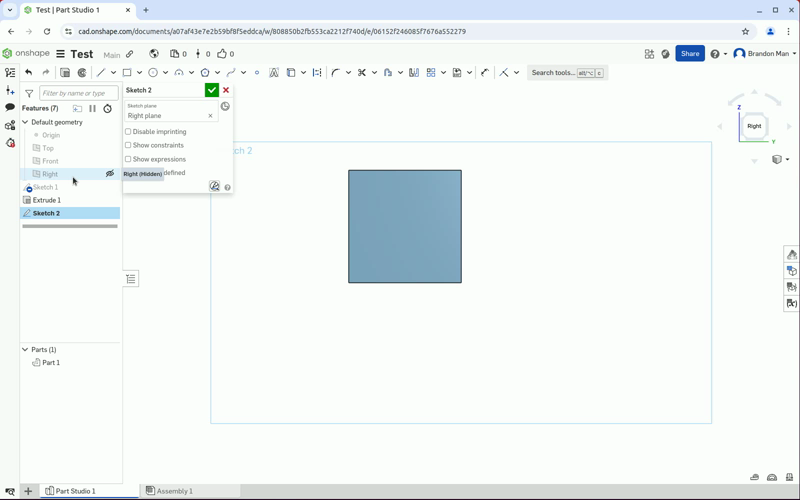
mouse_move(73, 352)
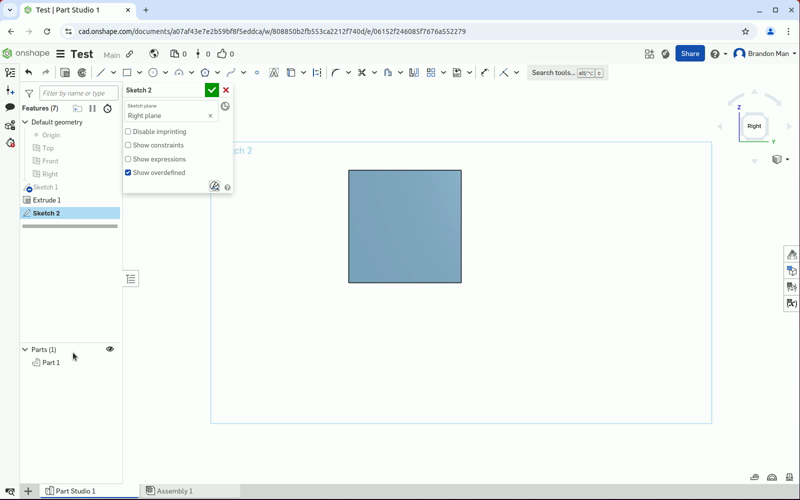
key(y)
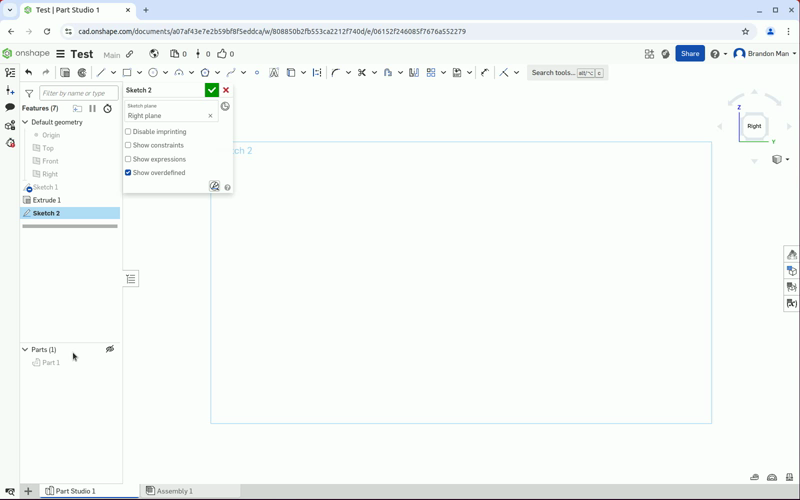
key(l)
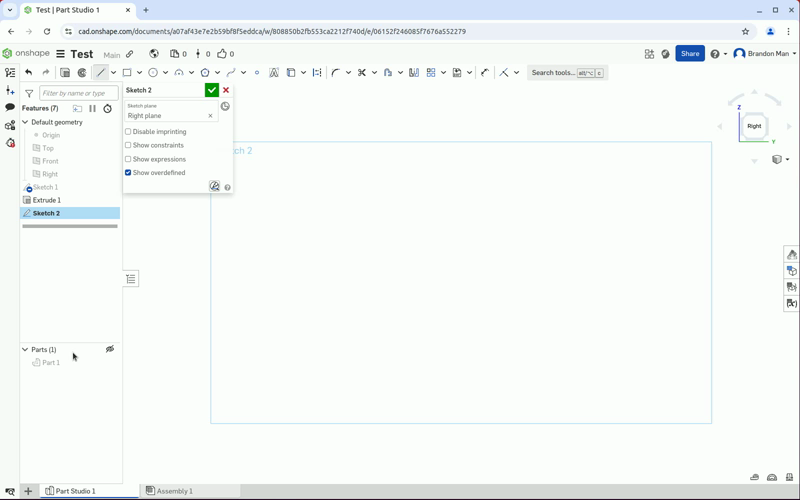
key_down(shift)
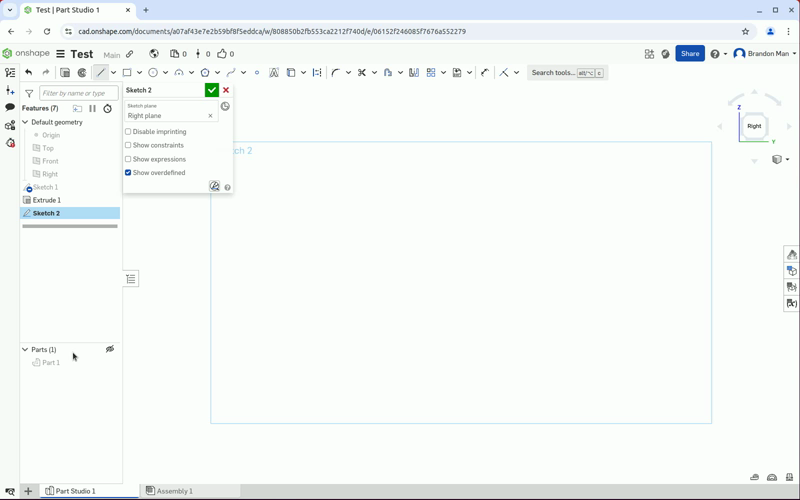
mouse_move(348, 226)
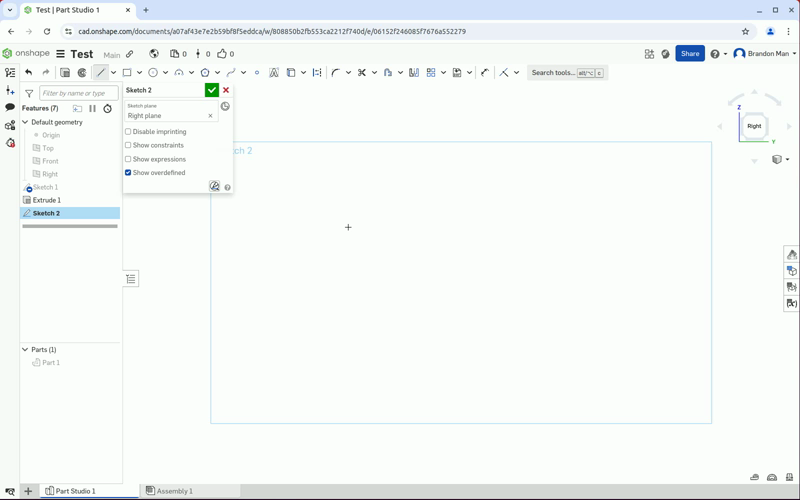
click(348, 226)
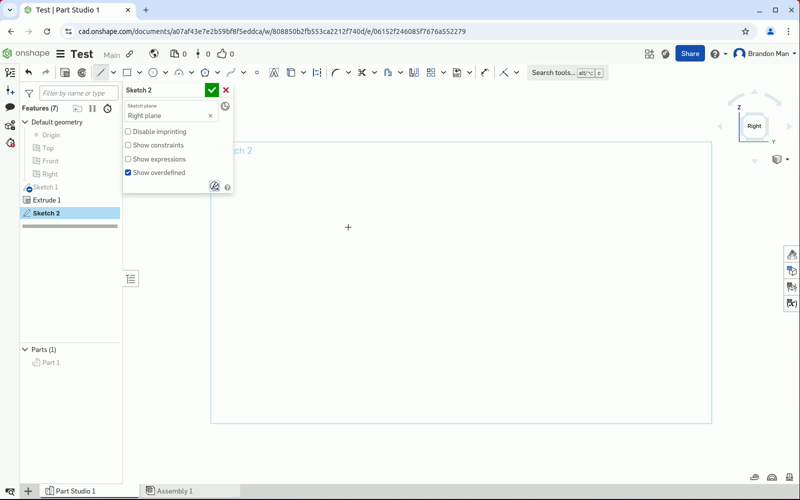
key_up(shift)
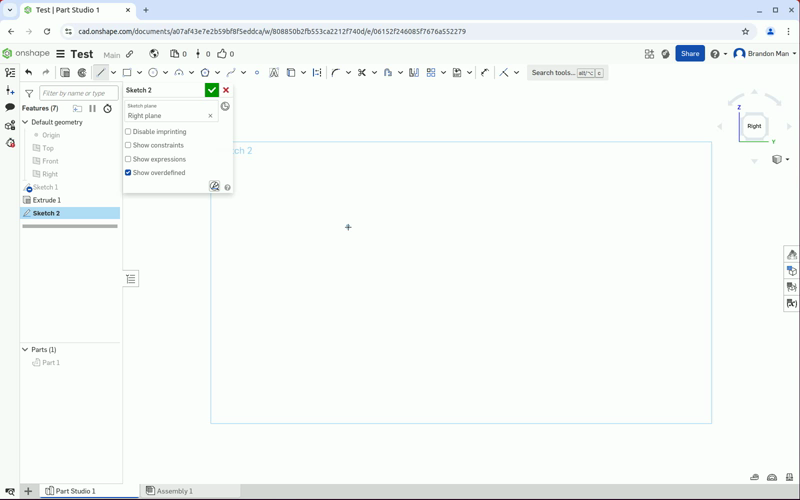
key_down(shift)
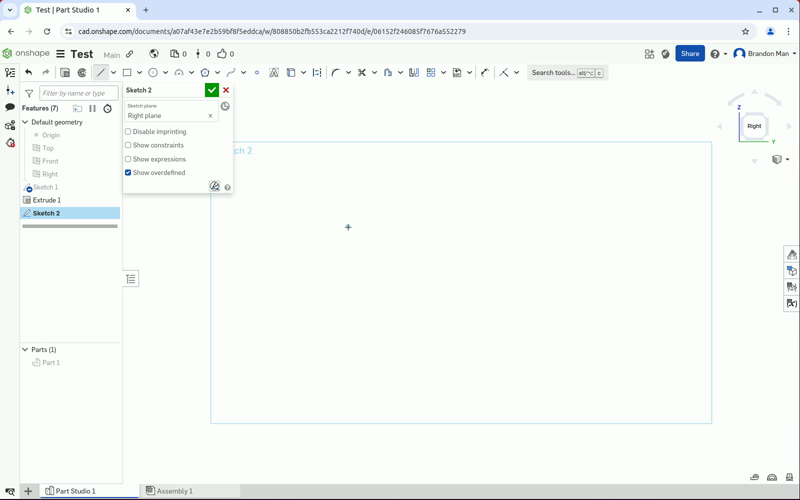
mouse_move(378, 226)
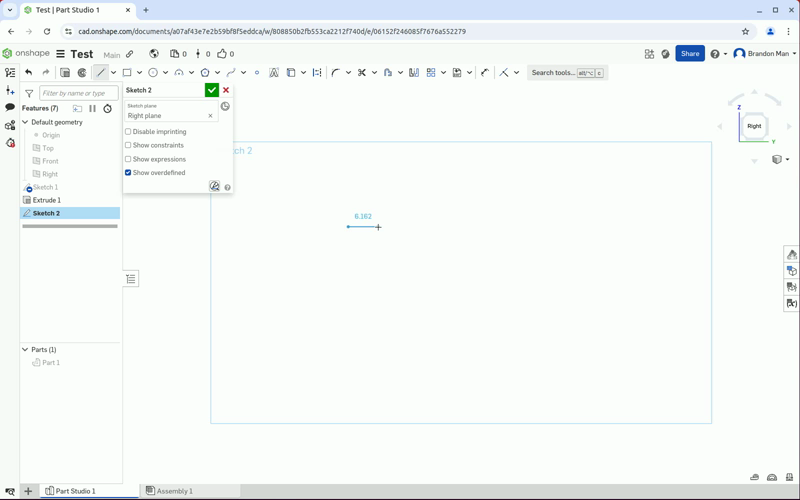
mouse_move(404, 226)
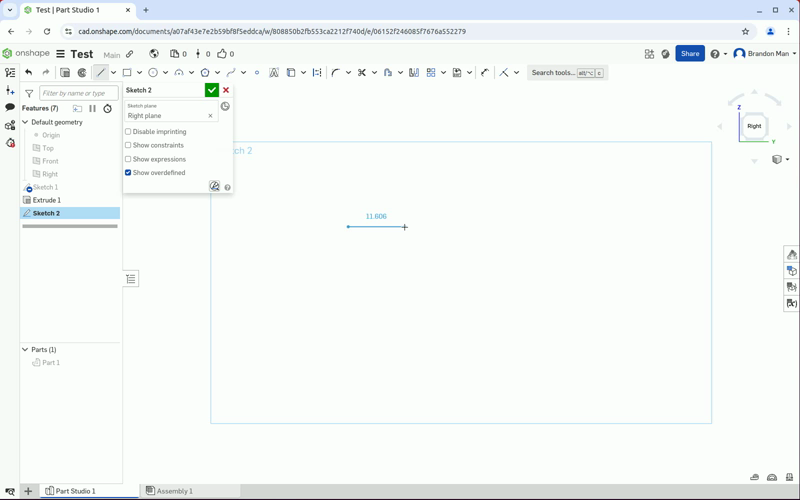
click(404, 226)
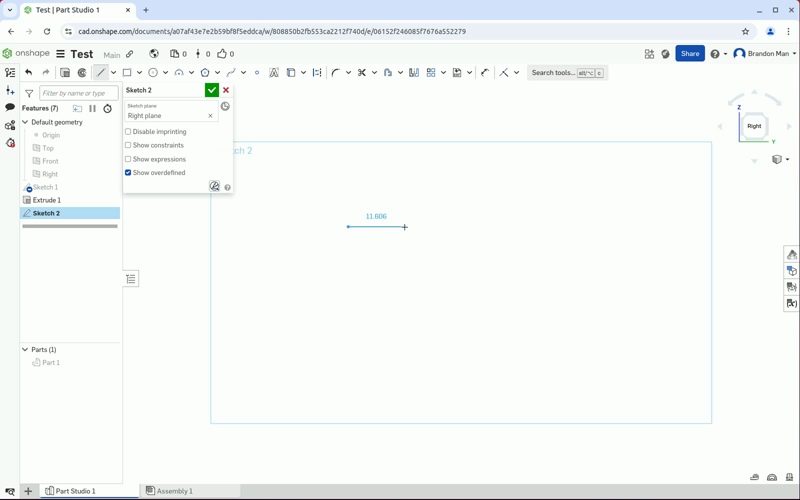
key_up(shift)
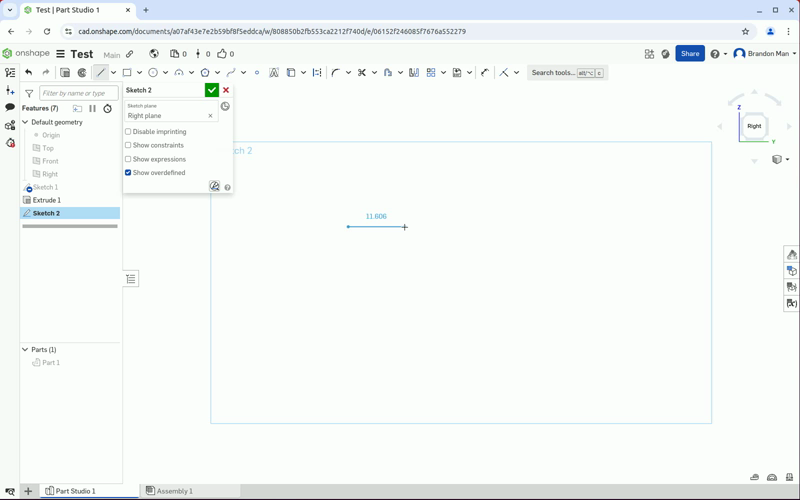
key_down(shift)
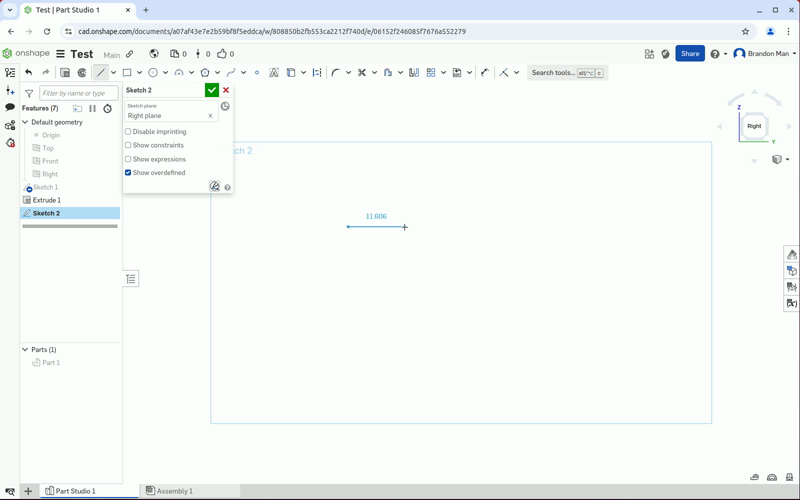
mouse_move(434, 226)
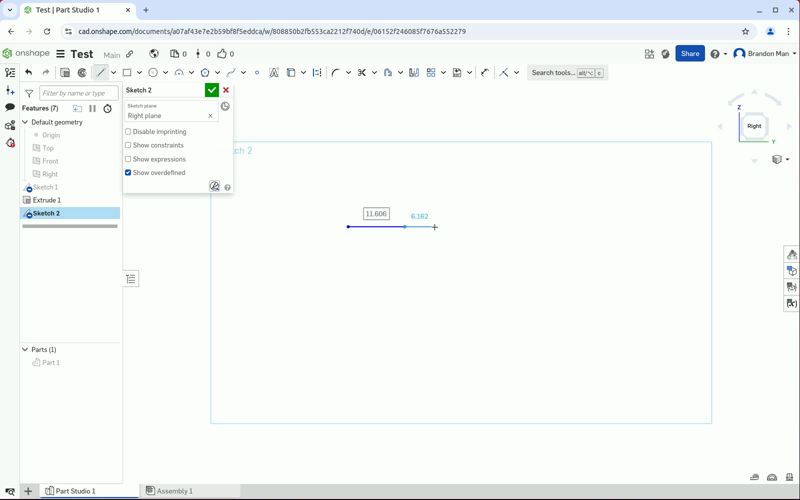
mouse_move(404, 169)
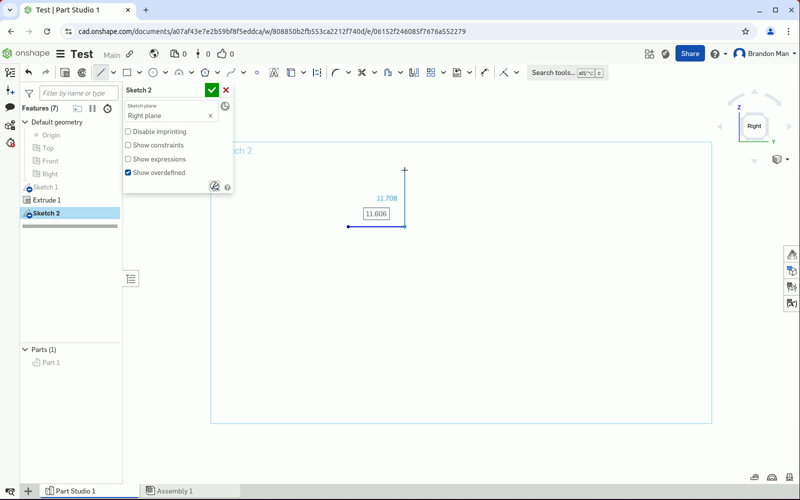
click(404, 169)
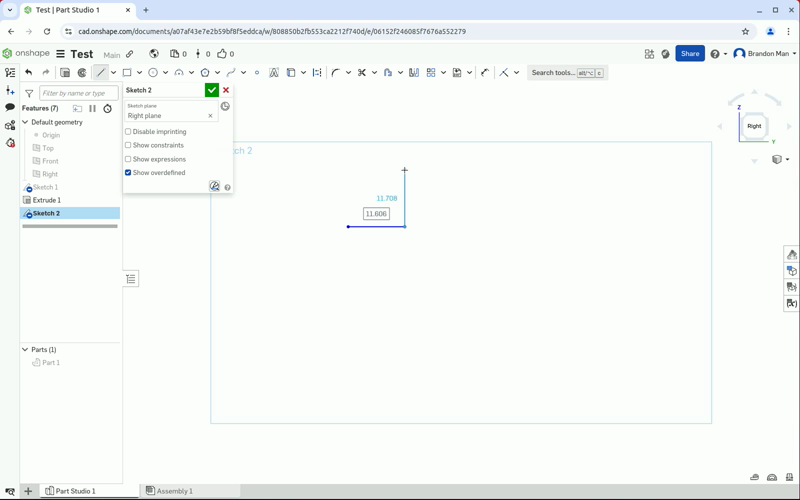
key_up(shift)
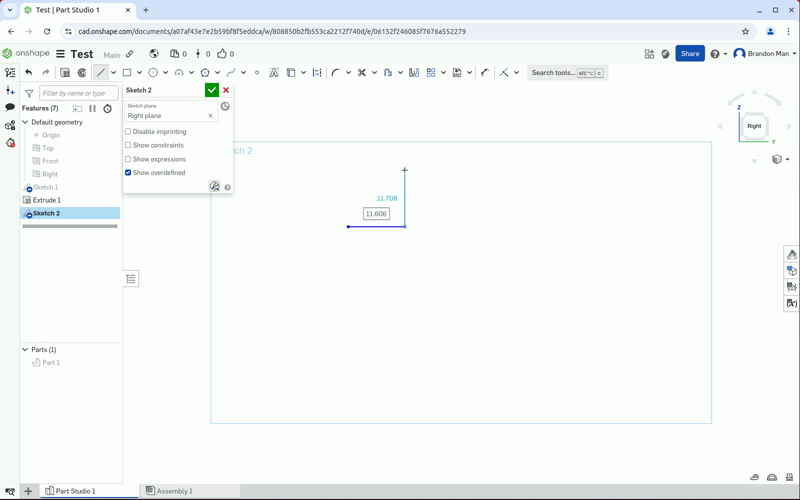
key_down(shift)
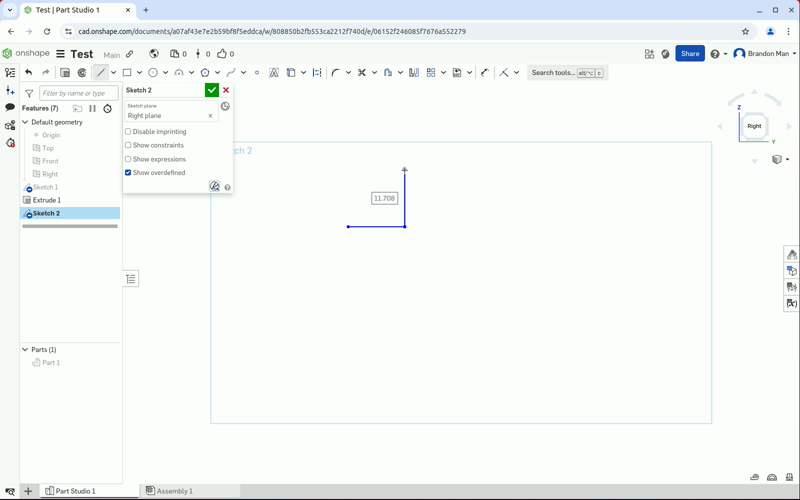
mouse_move(434, 169)
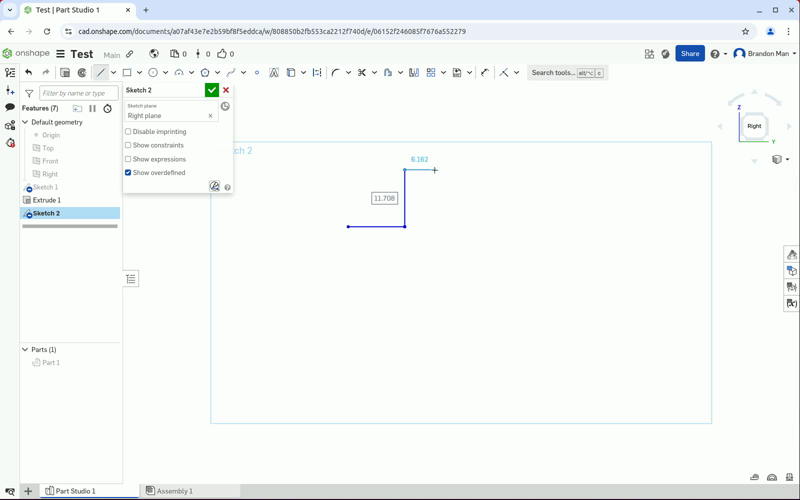
mouse_move(348, 169)
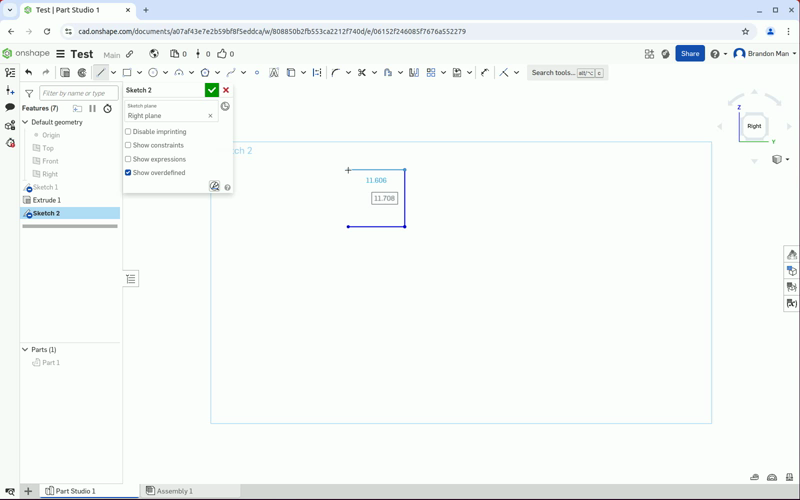
click(348, 169)
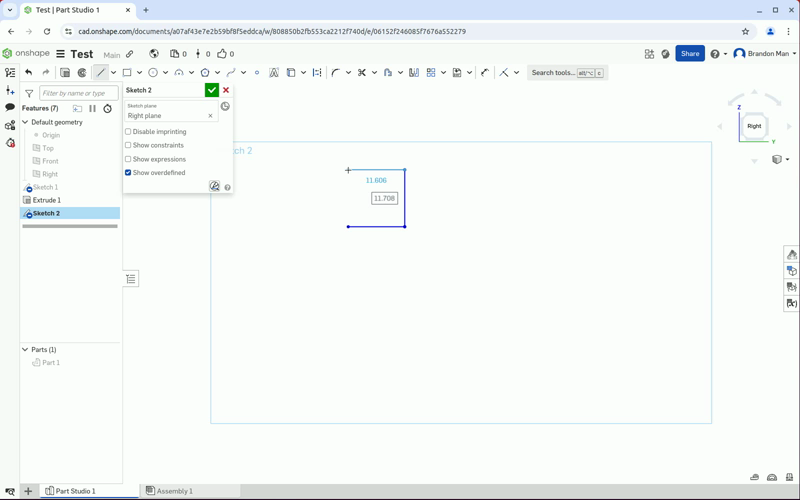
key_up(shift)
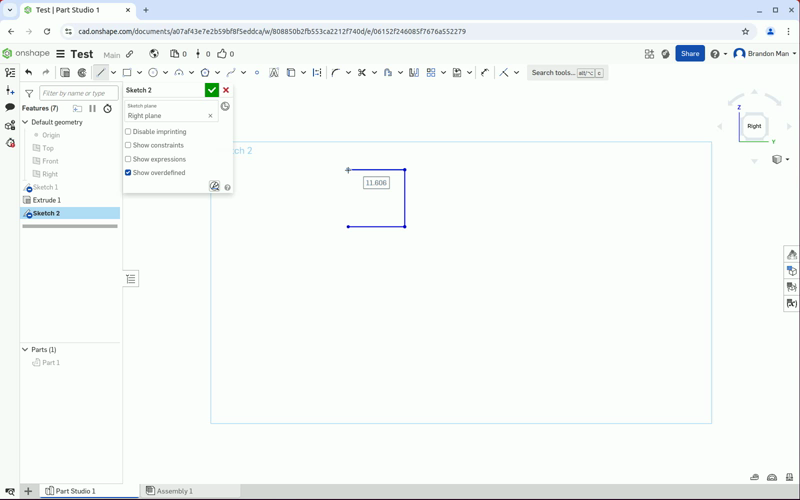
mouse_move(378, 169)
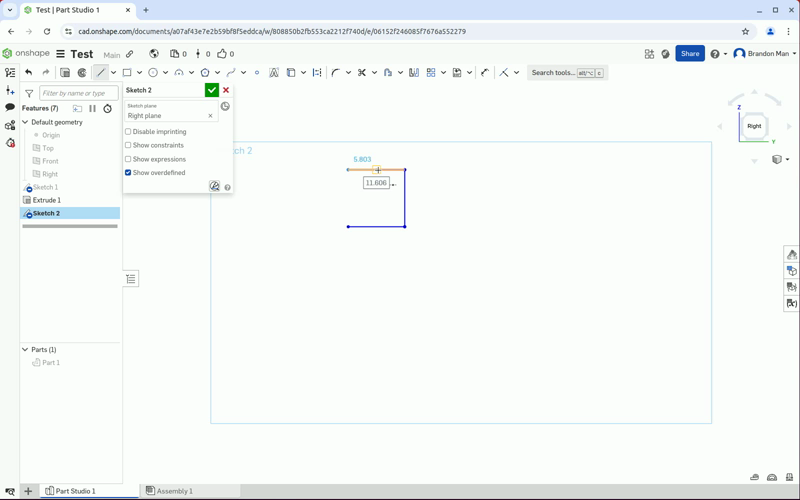
key_down(shift)
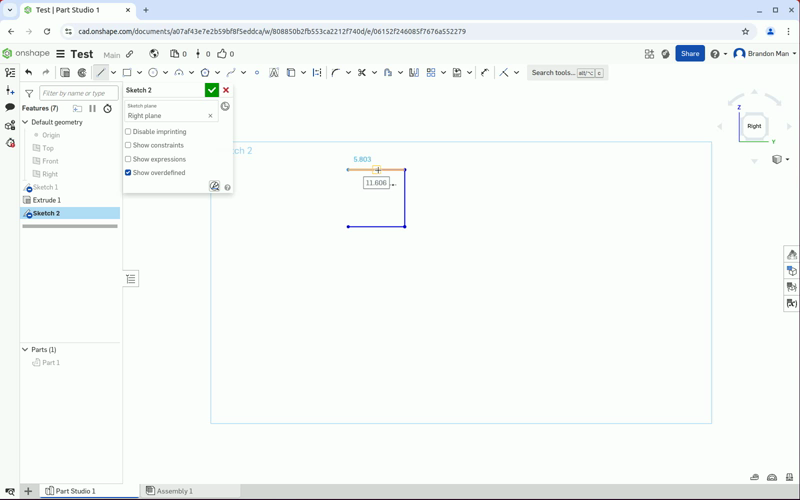
mouse_move(348, 226)
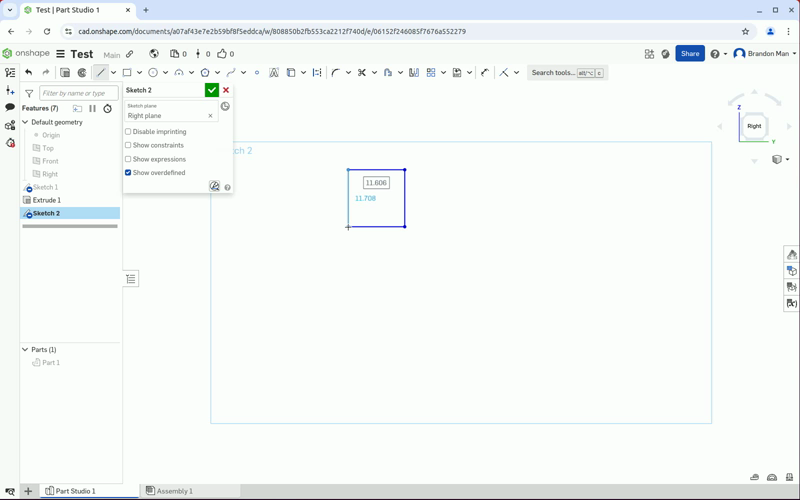
key_up(shift)
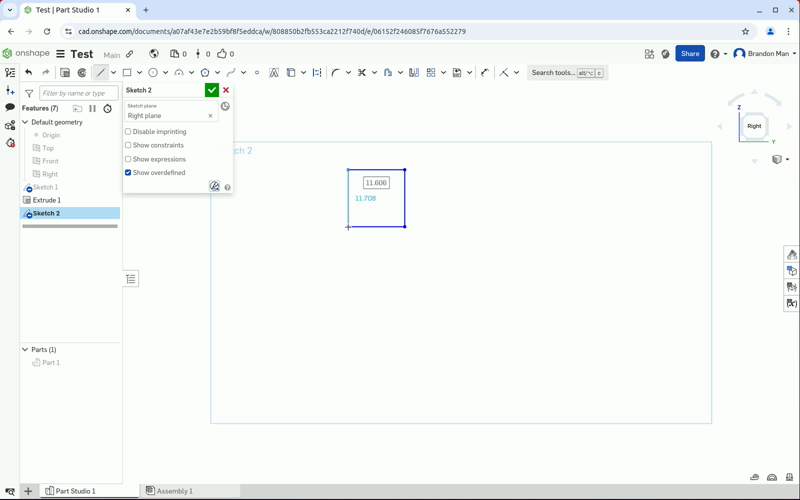
click(348, 226)
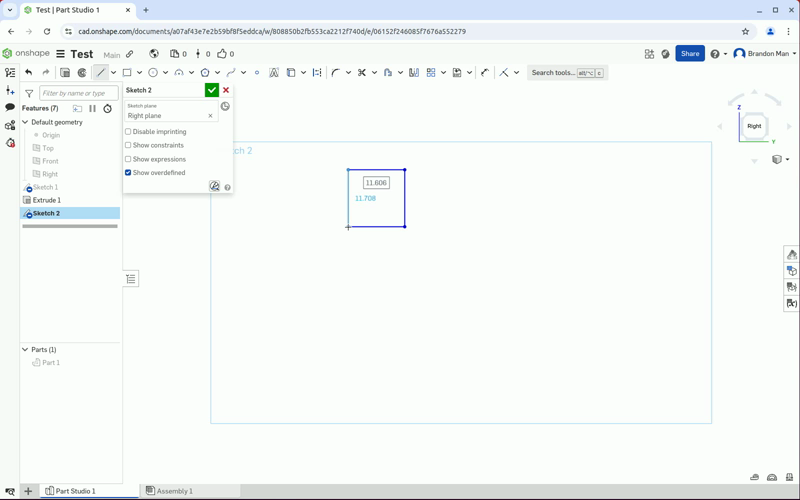
key(esc)
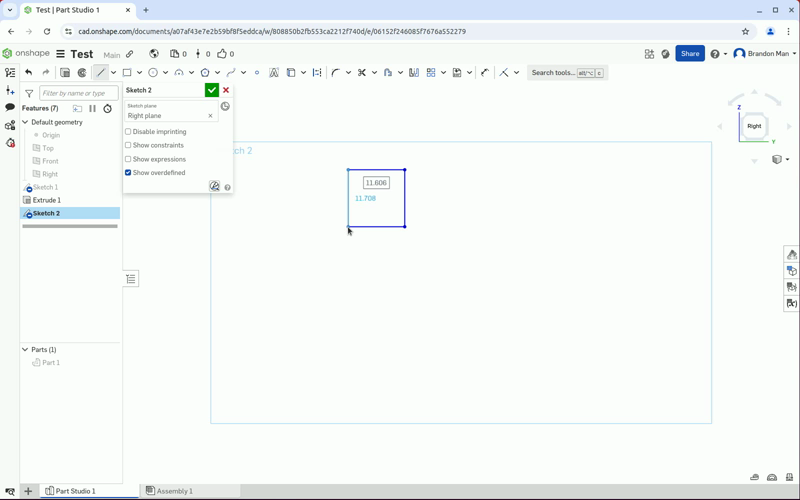
mouse_move(357, 206)
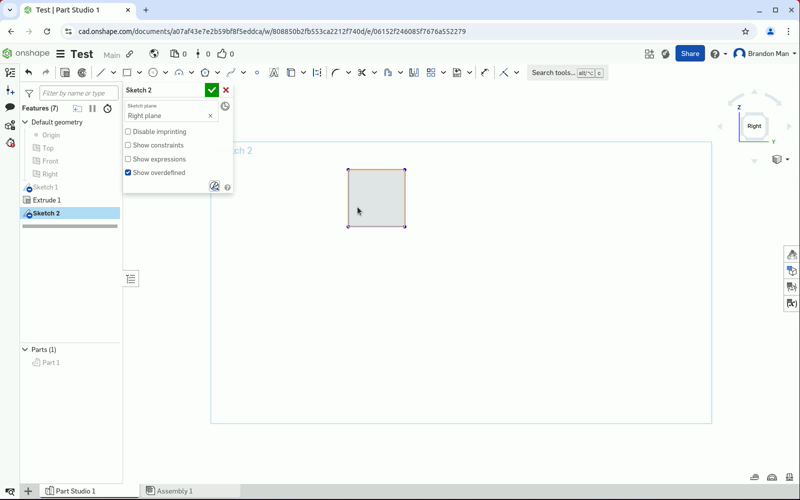
click(357, 206)
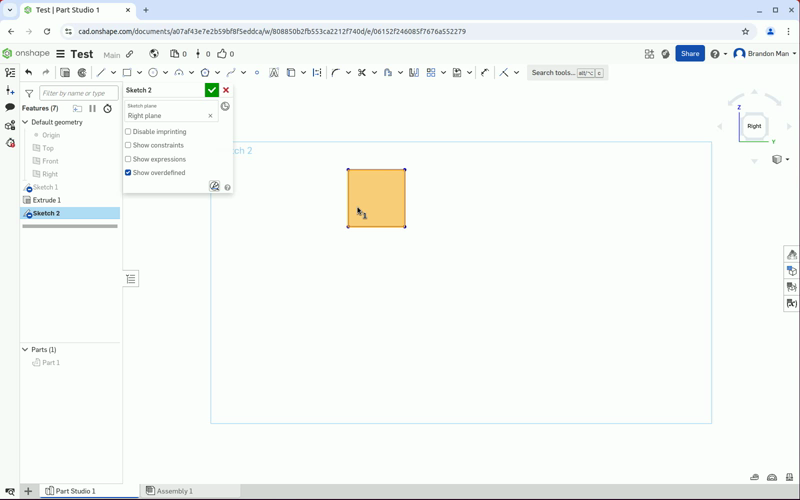
mouse_move(73, 352)
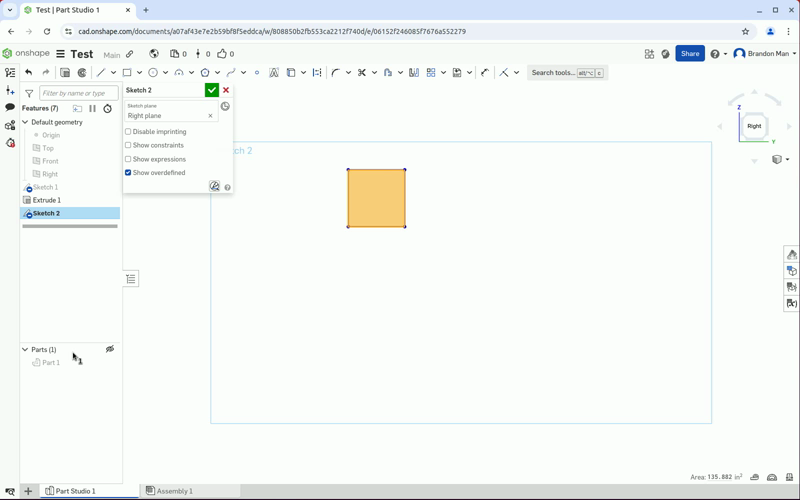
key(shift+y)
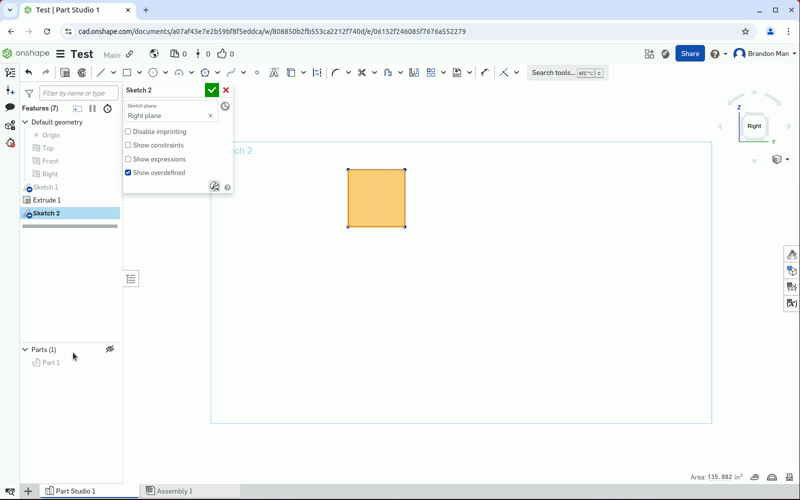
key(shift+e)
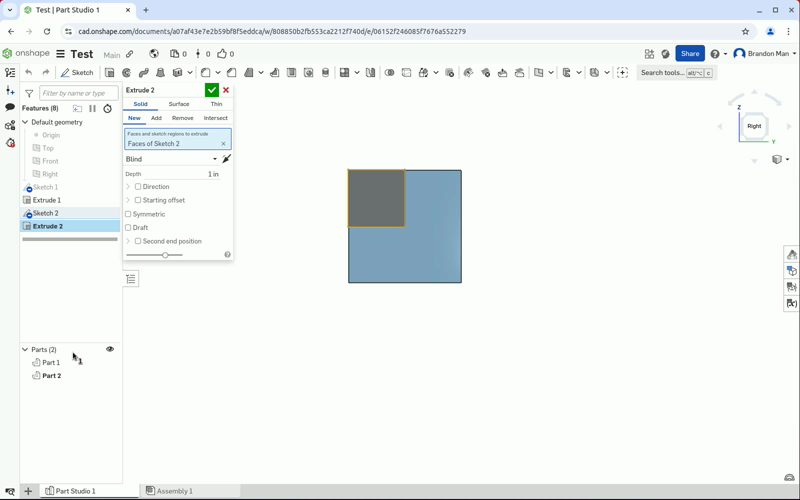
mouse_move(143, 106)
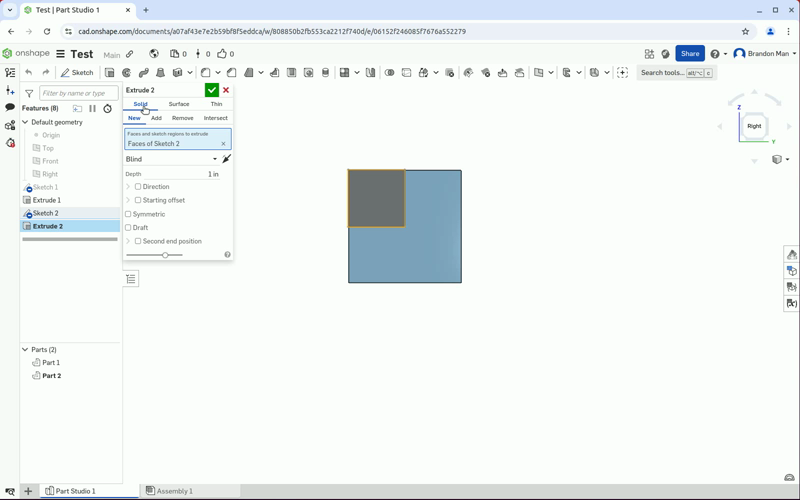
click(143, 106)
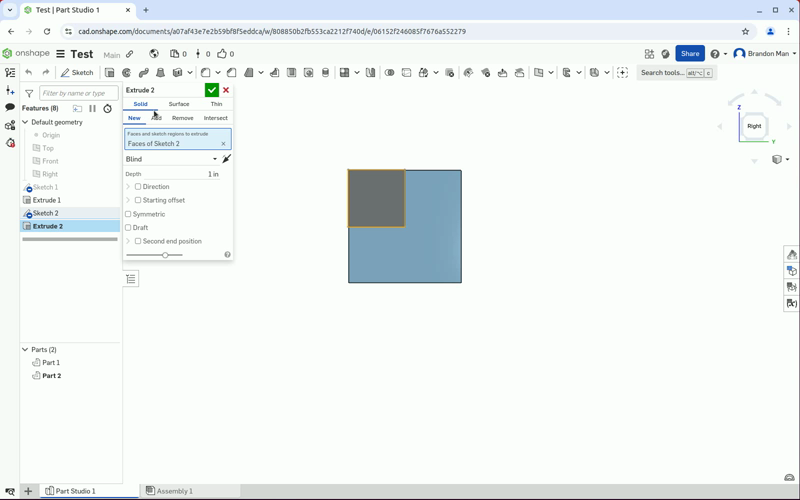
mouse_move(186, 120)
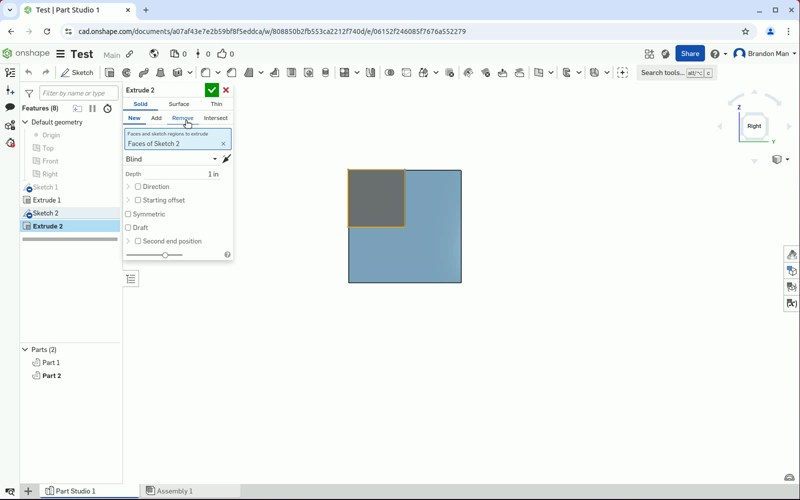
click(186, 120)
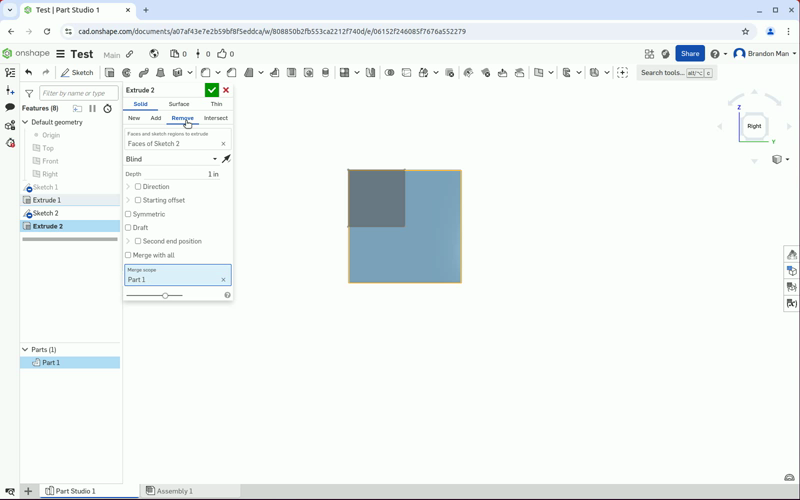
key(tab, 4)
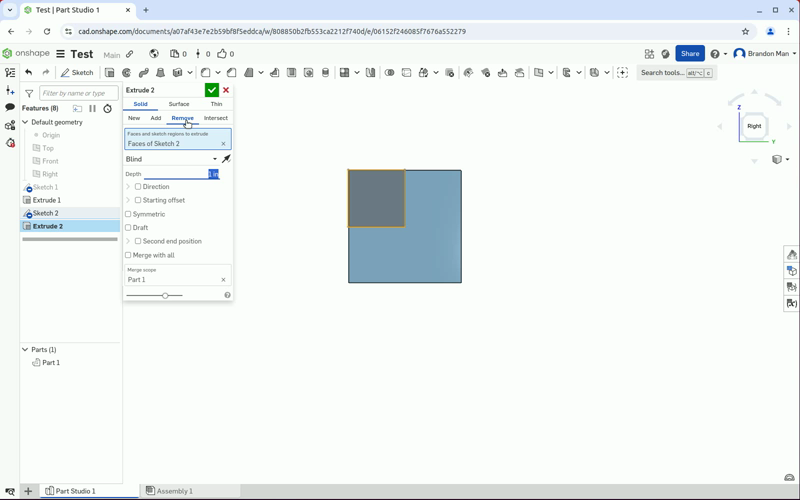
text(11.554)
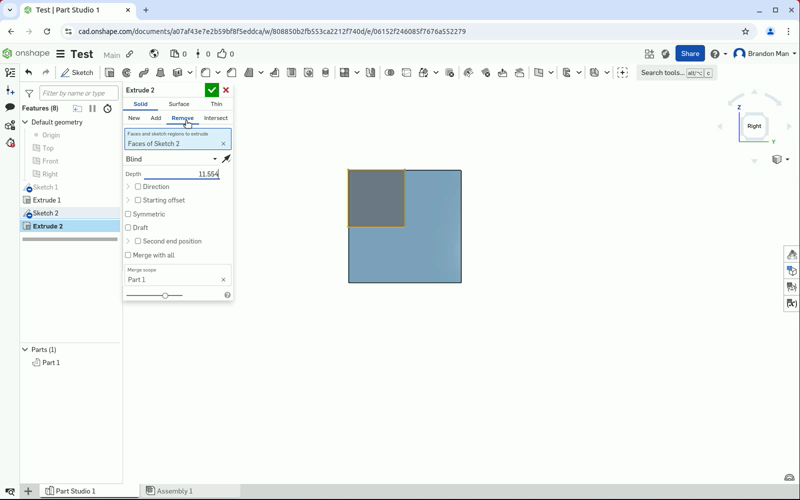
key(tab, 6)
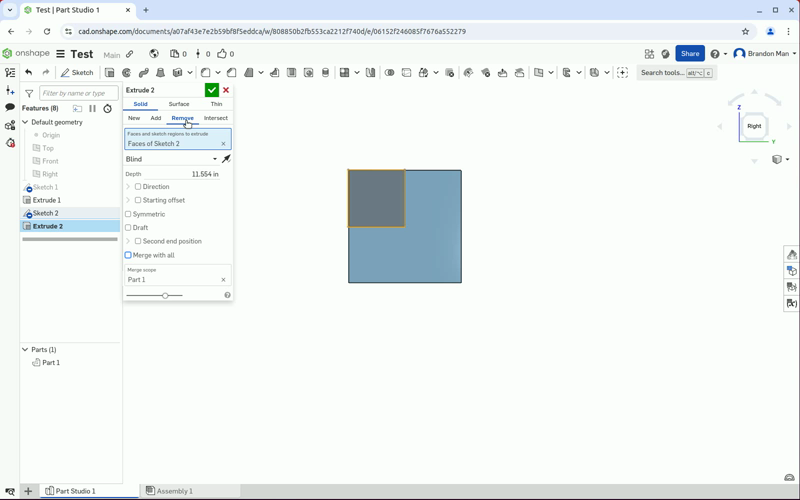
key(space)
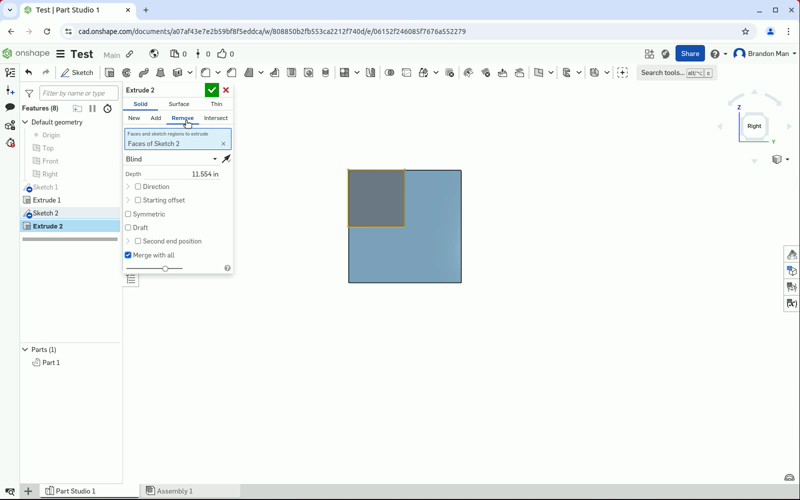
key(enter)
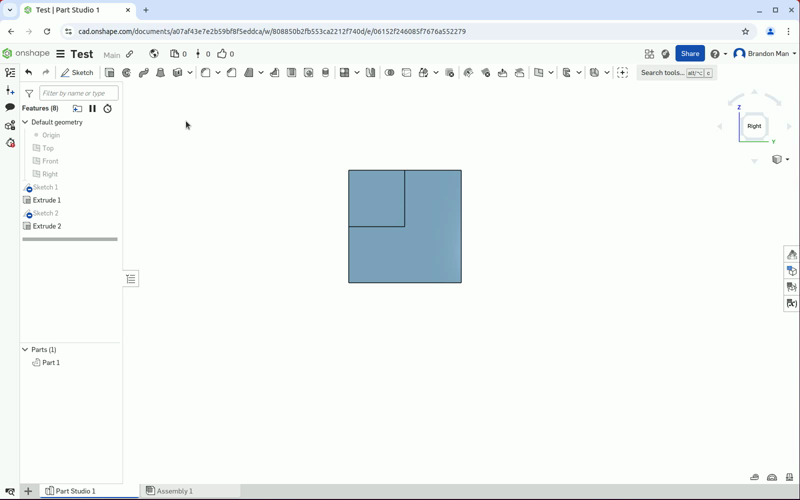
key(shift+h)
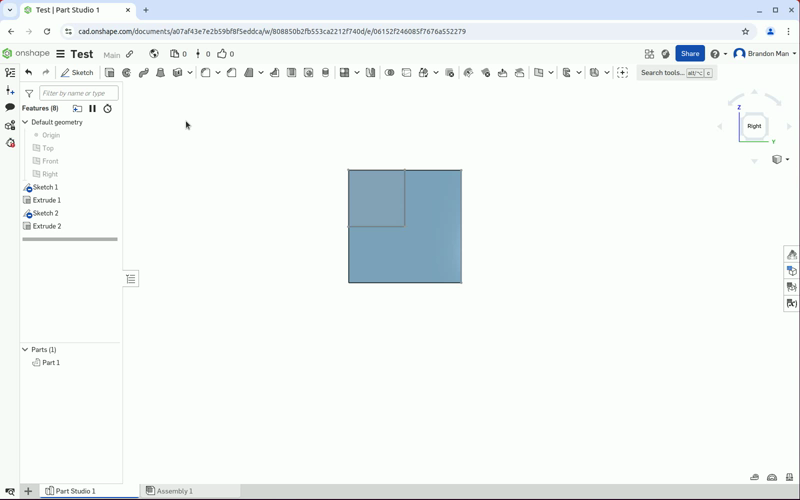
key(shift+h)
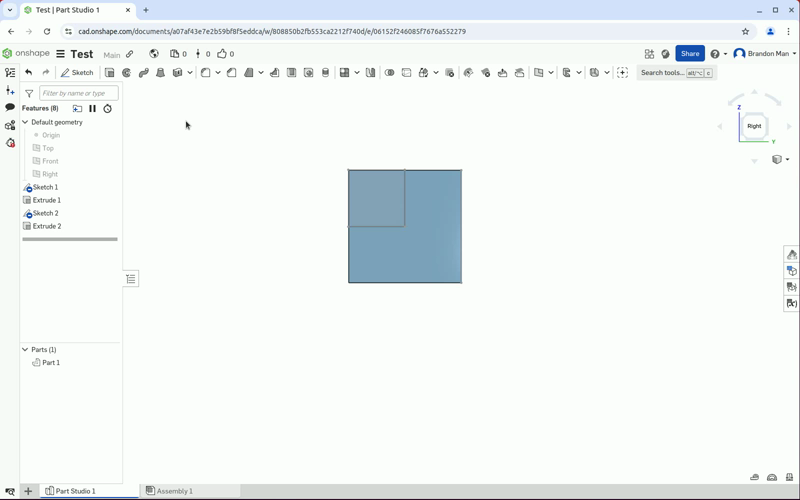
key(shift+7)
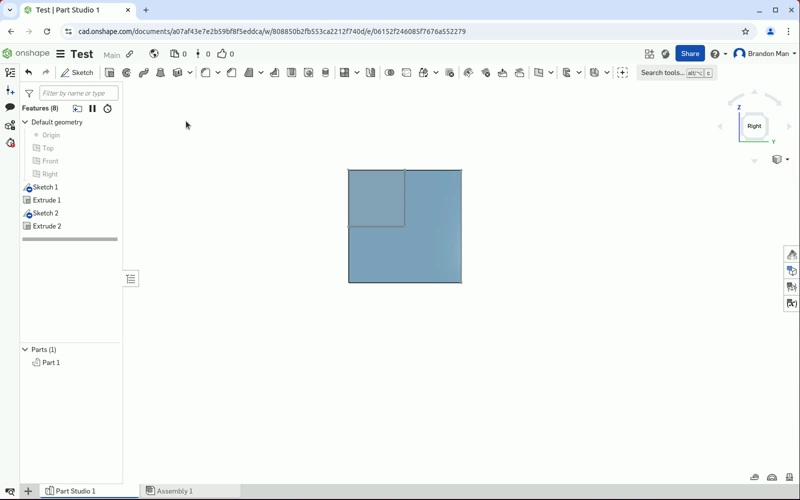
key(right, 2)
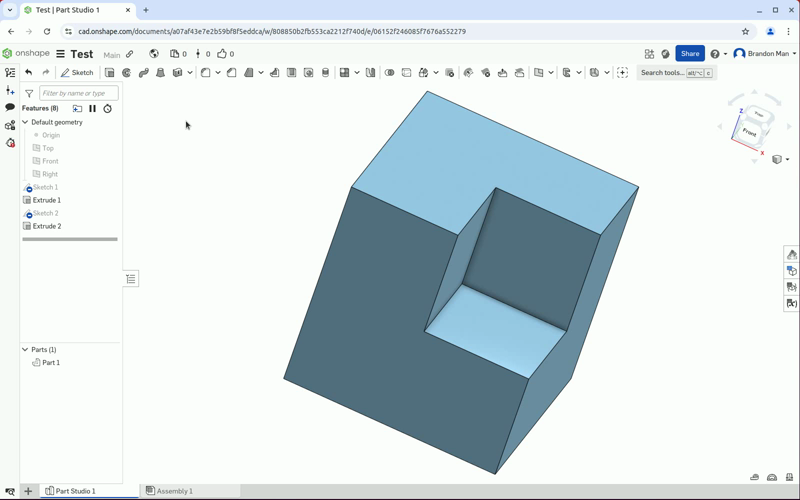
key(down, 2)
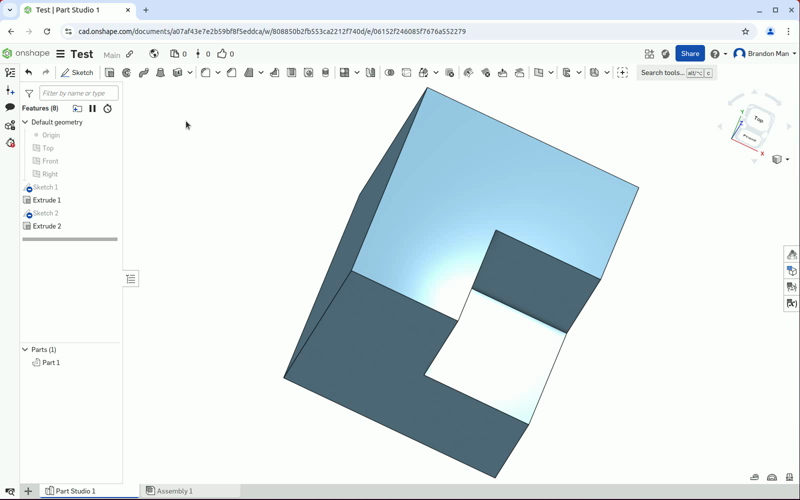
key(up, 2)
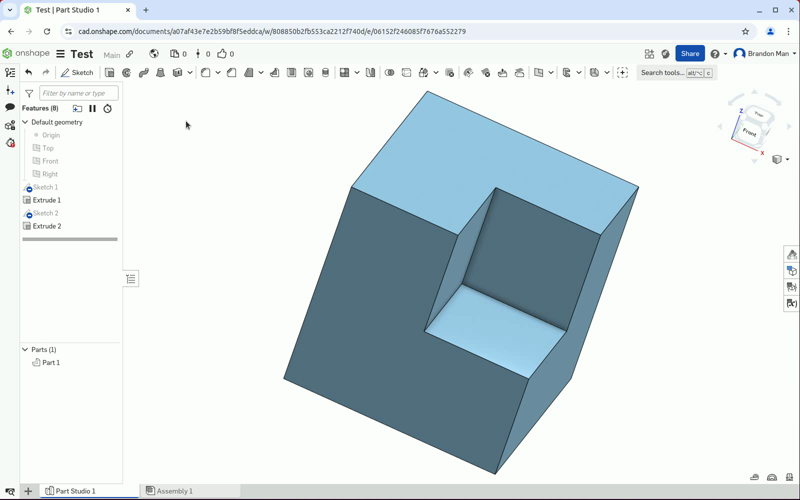
key(left, 2)
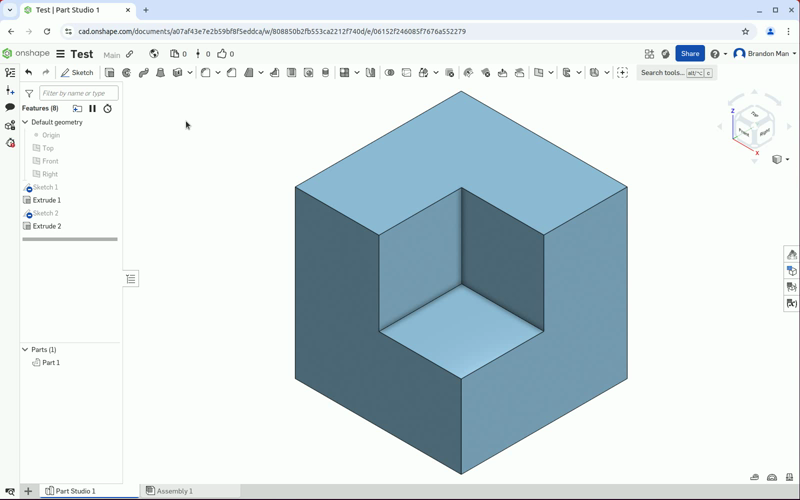
mouse_move(73, 189)
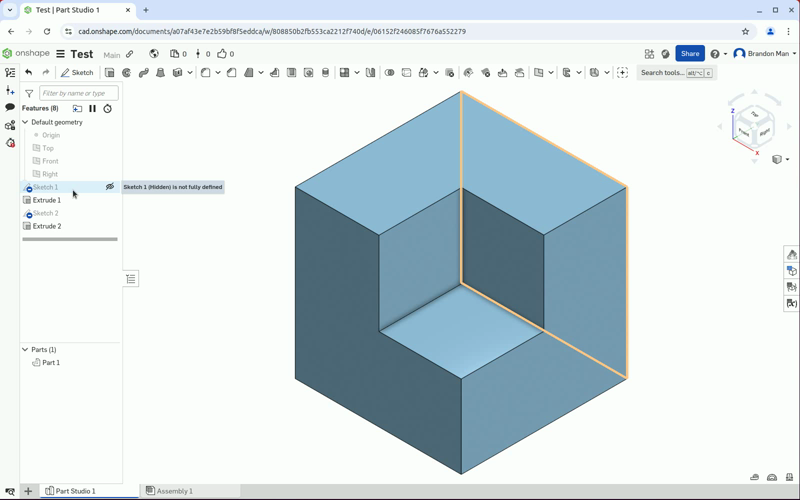
click(73, 189)